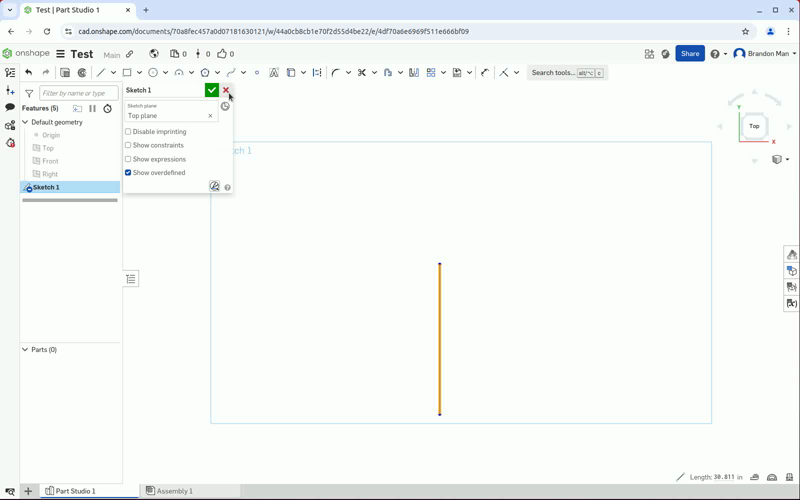
key(shift+h)
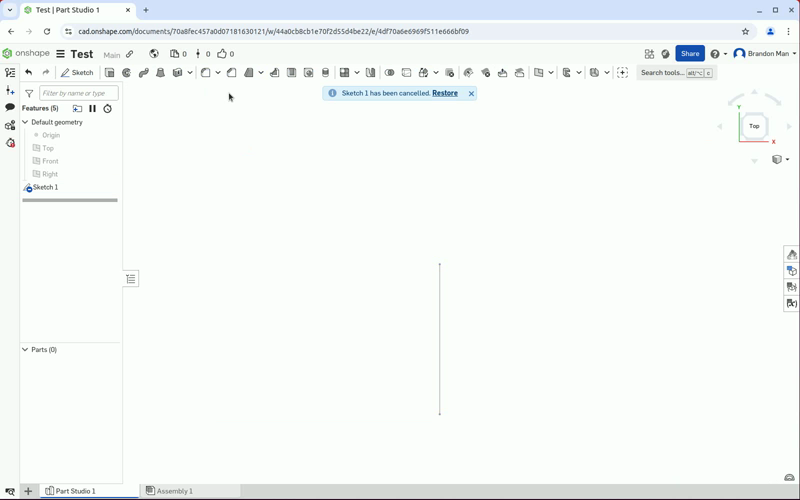
key(shift+s)
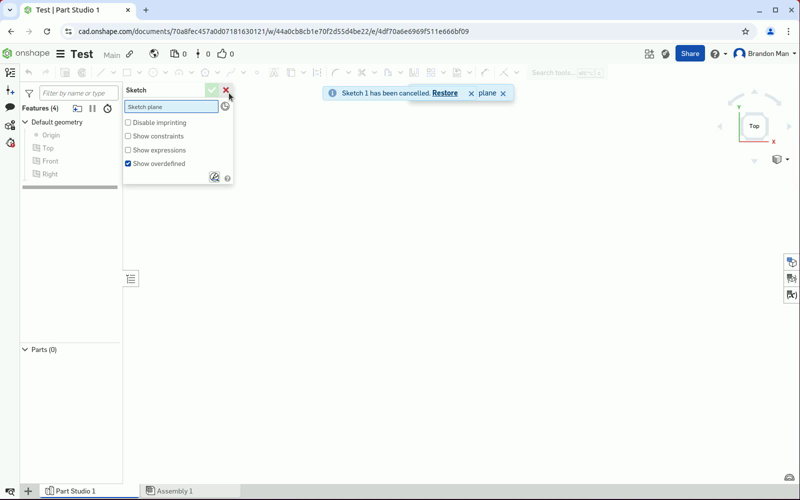
mouse_move(73, 150)
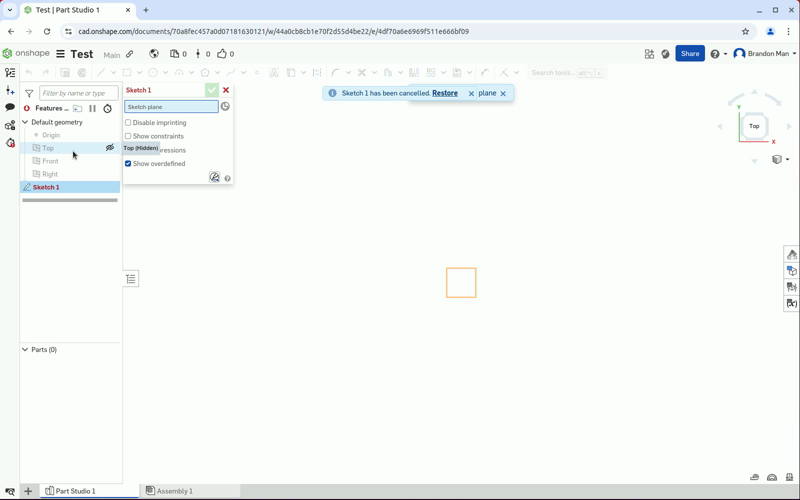
click(73, 150)
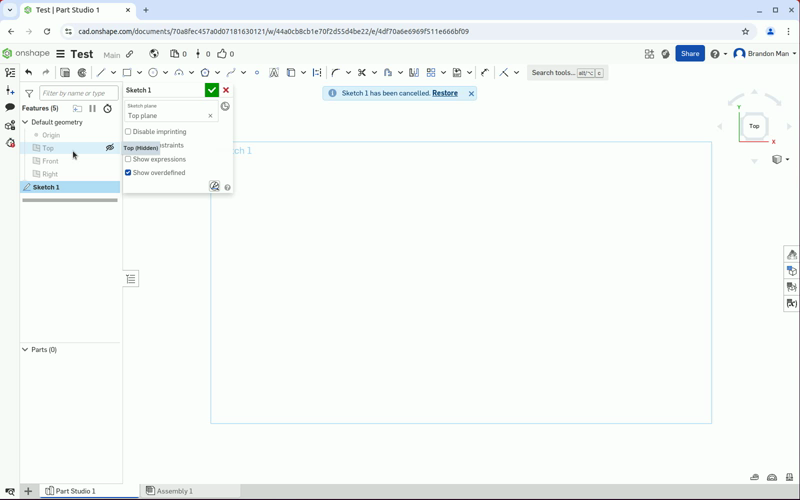
mouse_move(73, 352)
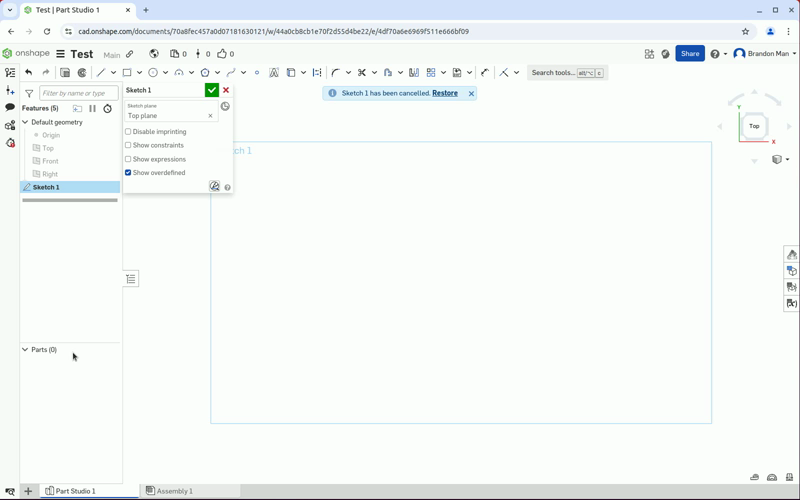
key(y)
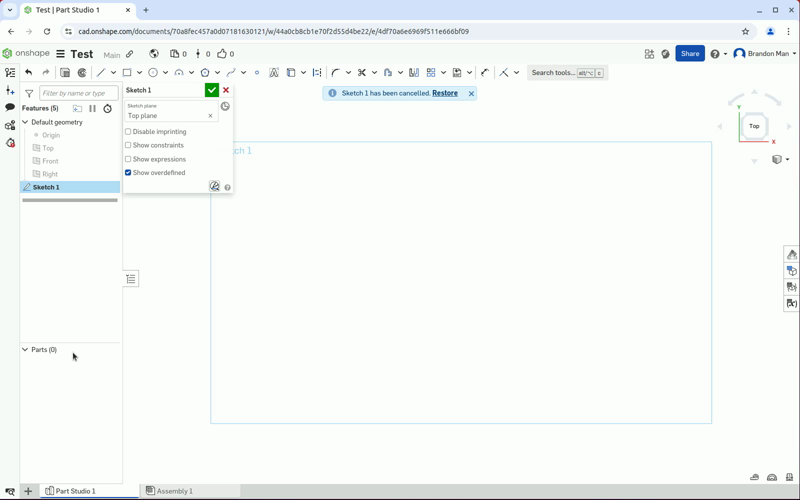
key(l)
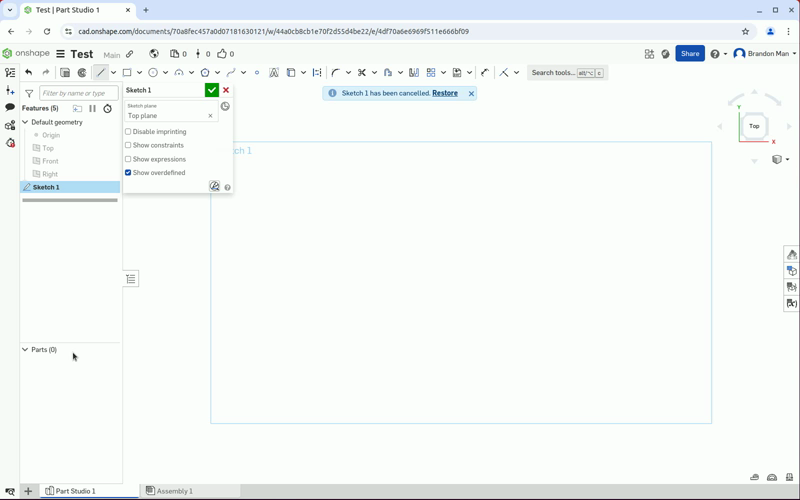
key_down(shift)
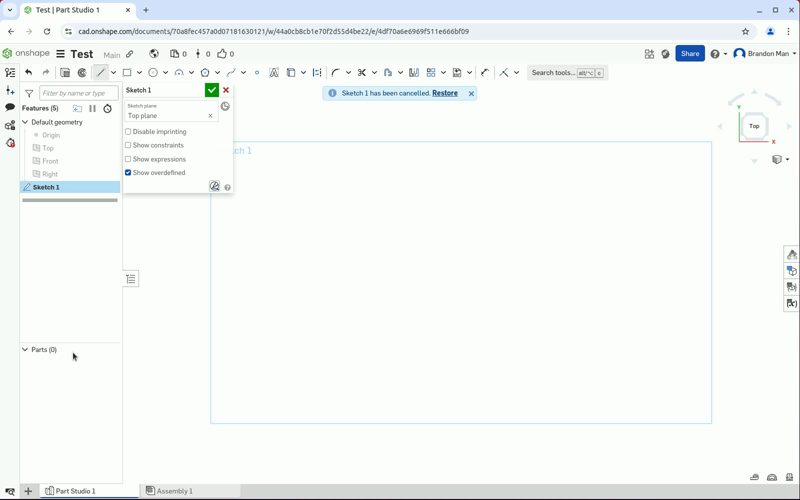
mouse_move(460, 282)
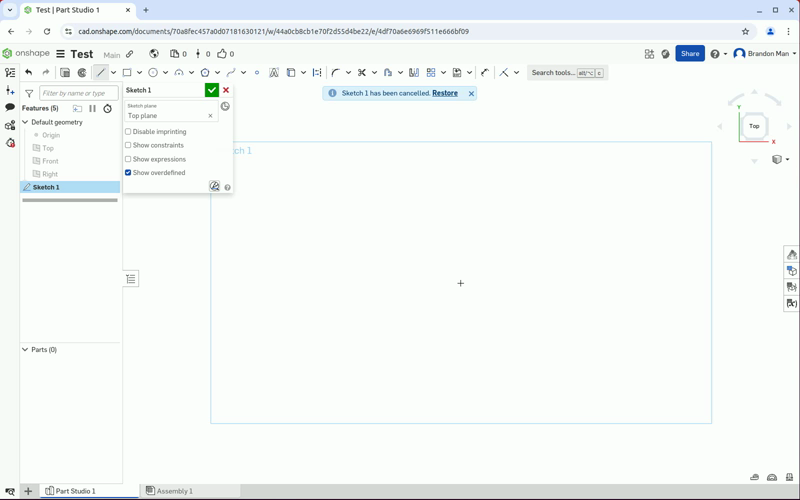
click(460, 282)
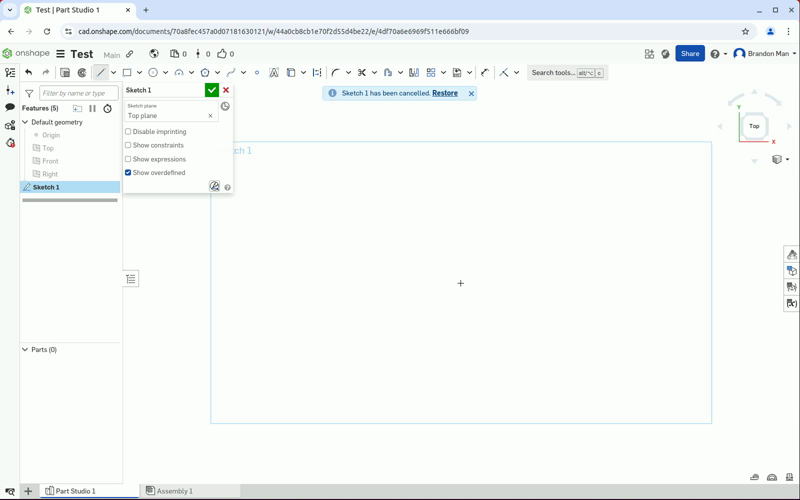
key_up(shift)
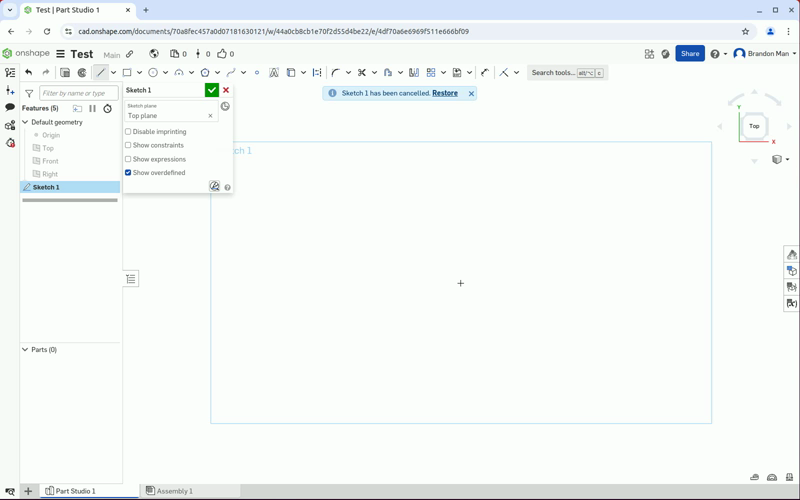
key_down(shift)
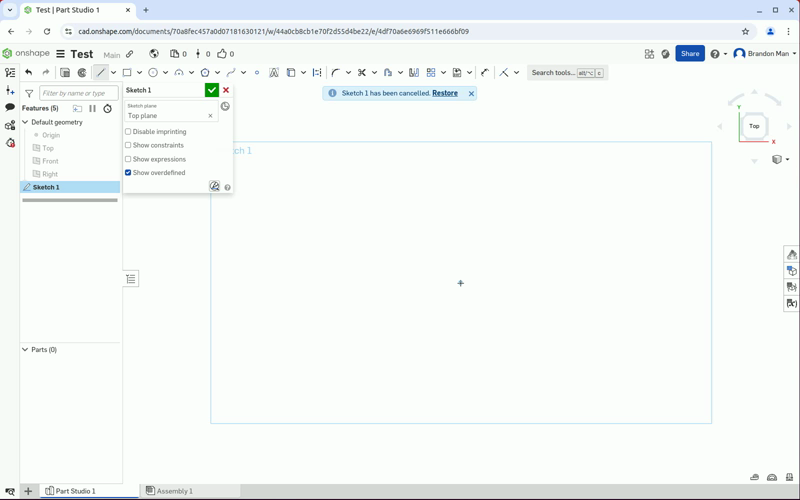
mouse_move(560, 282)
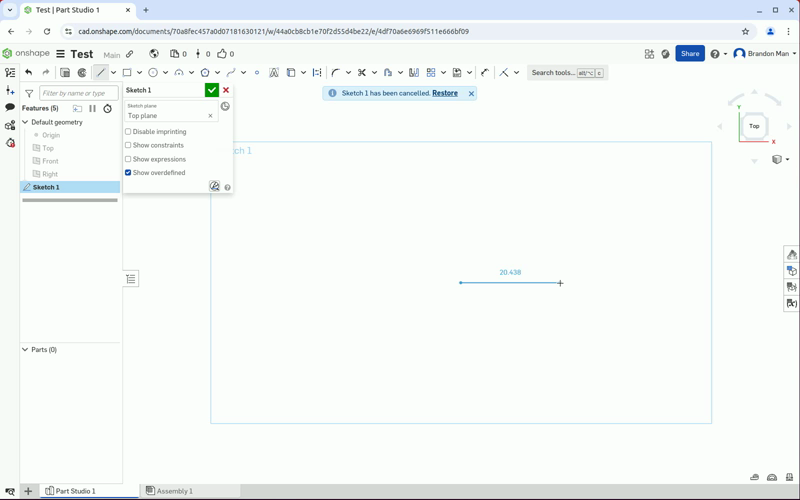
click(560, 282)
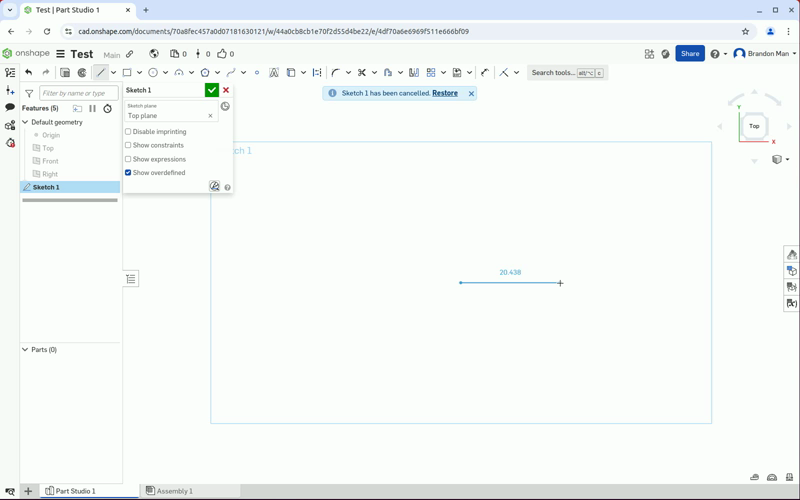
key_up(shift)
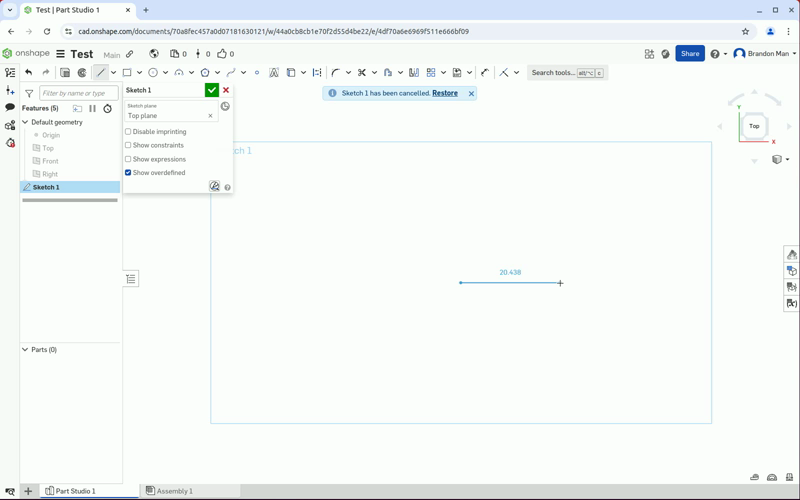
key(esc)
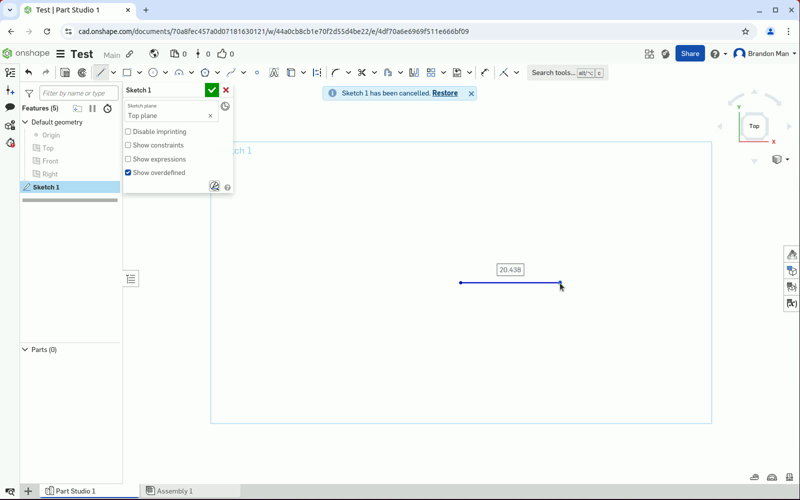
key(a)
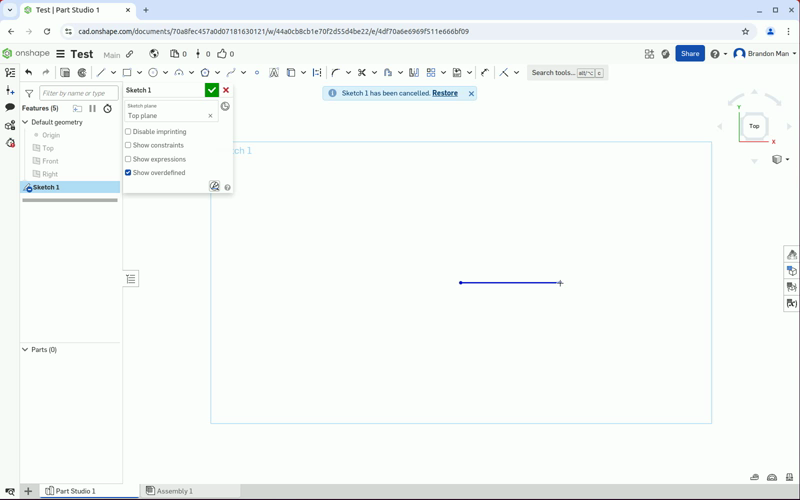
mouse_move(560, 282)
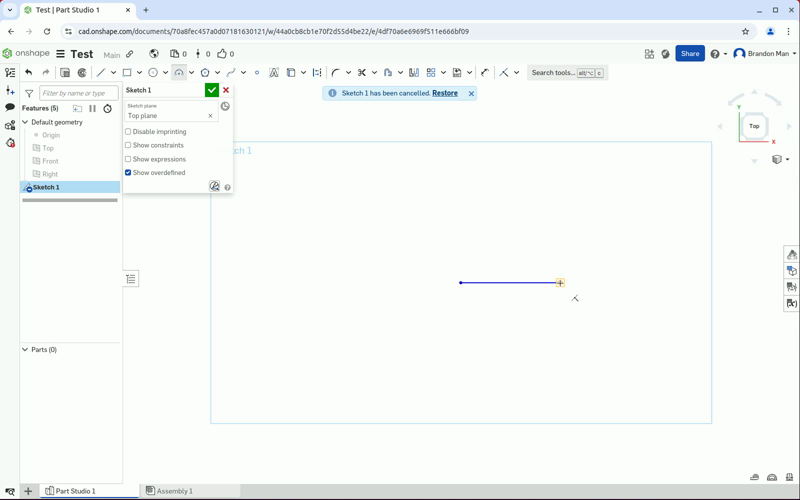
click(560, 282)
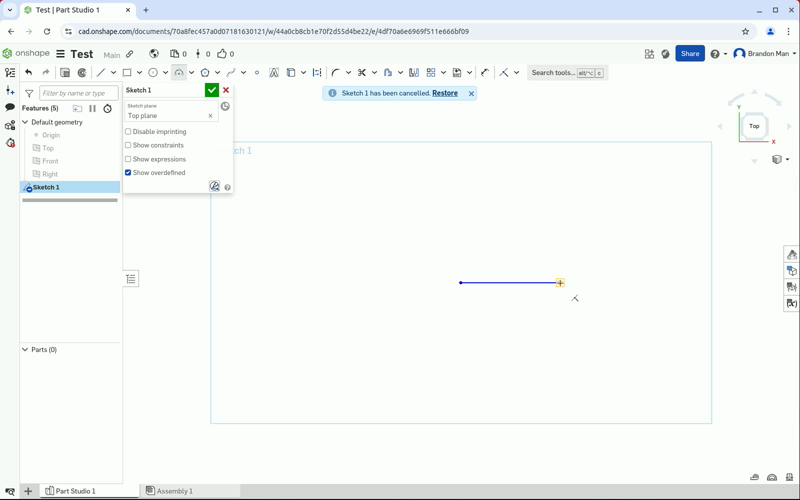
key_down(shift)
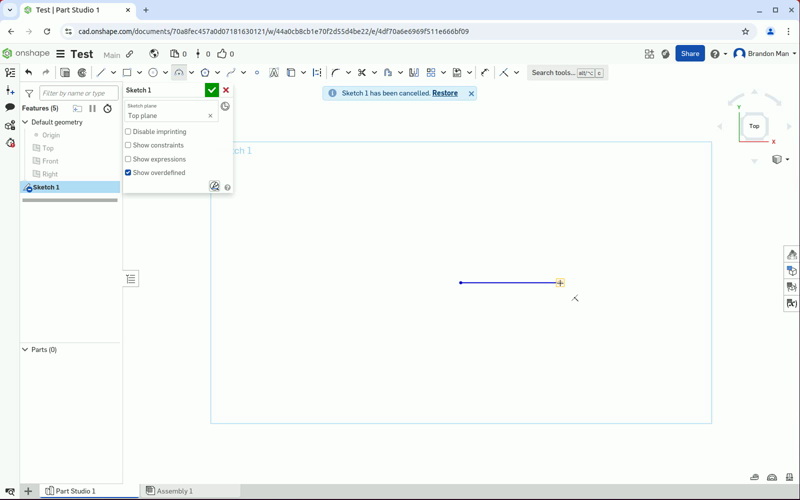
mouse_move(560, 258)
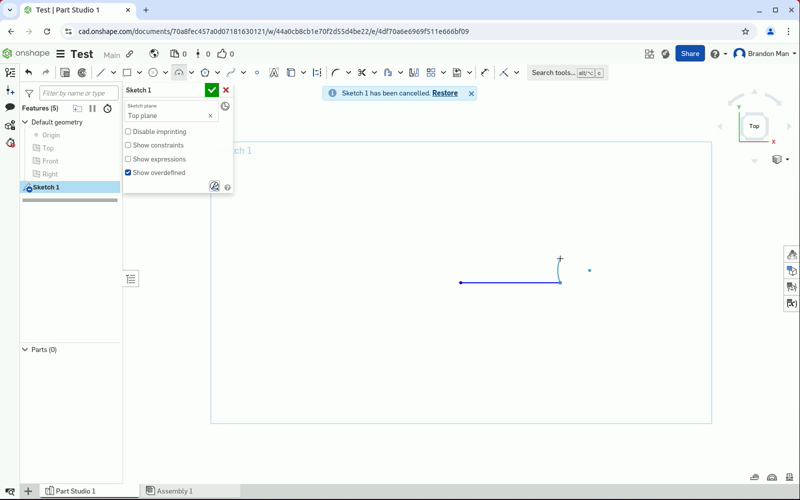
click(560, 258)
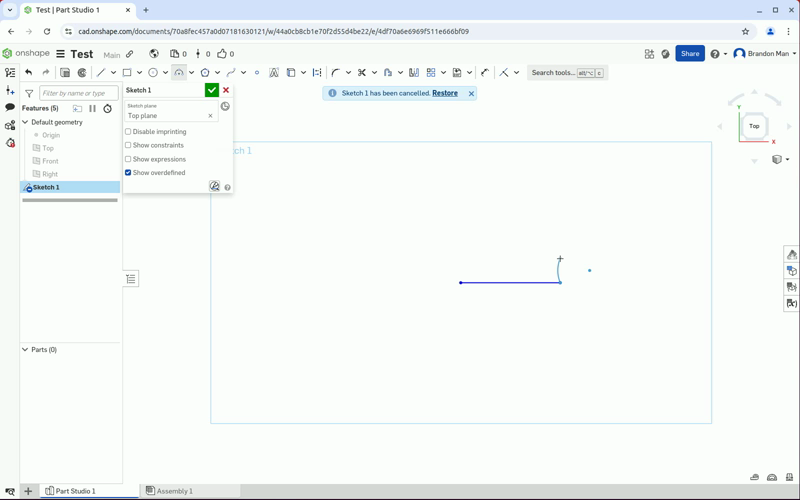
mouse_move(572, 270)
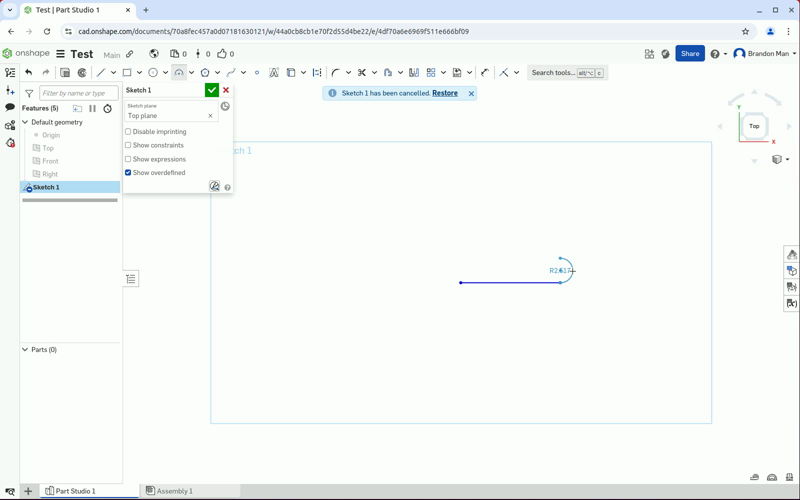
click(572, 270)
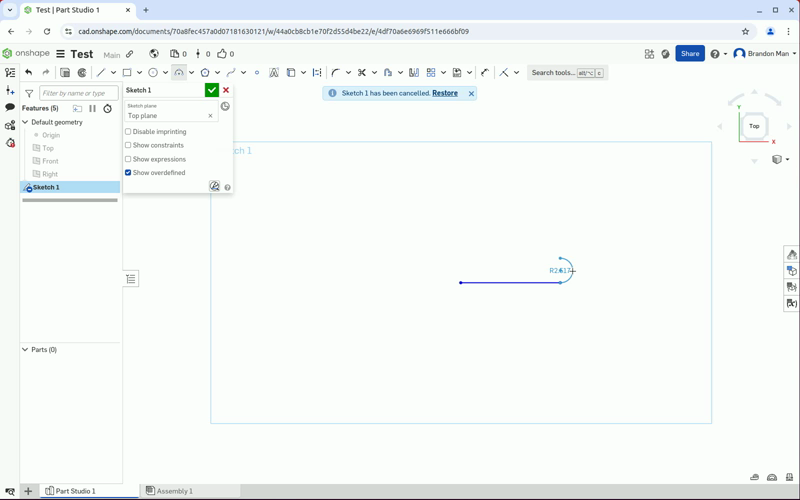
key_up(shift)
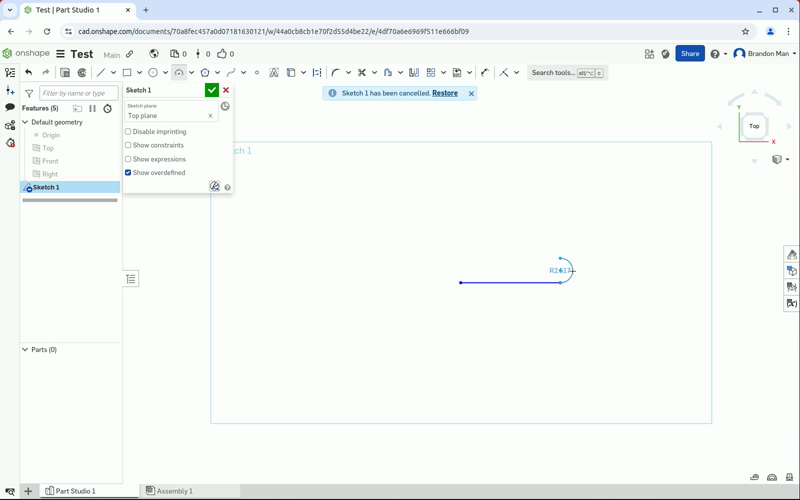
key(esc)
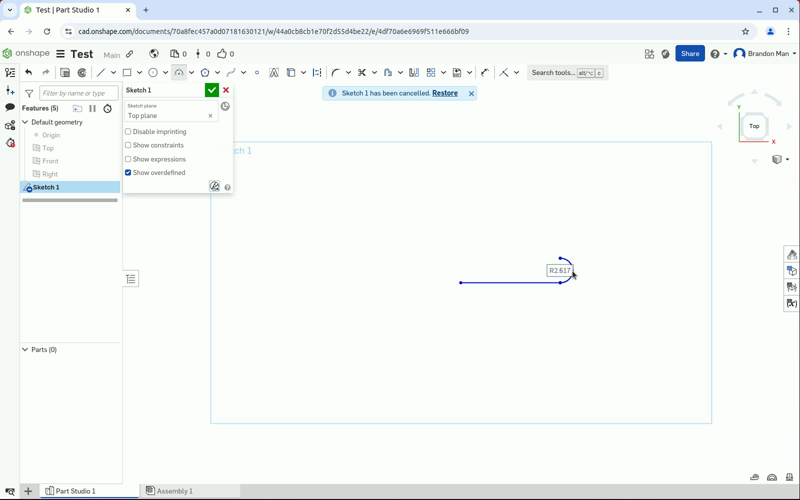
key(l)
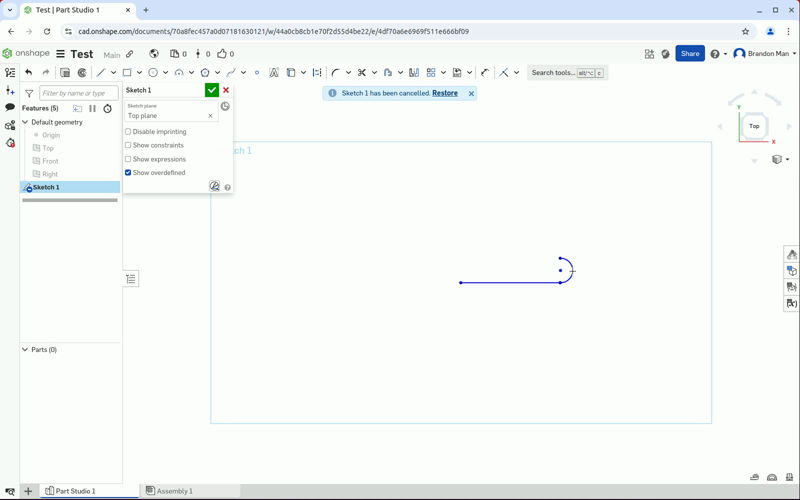
mouse_move(560, 258)
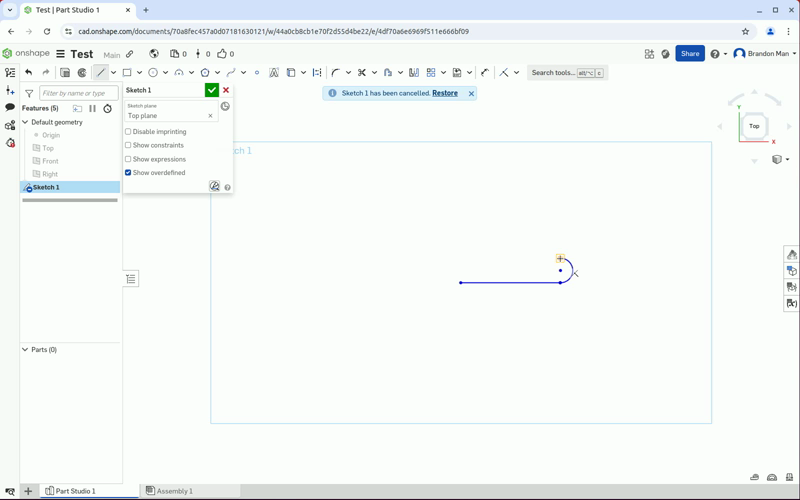
click(560, 258)
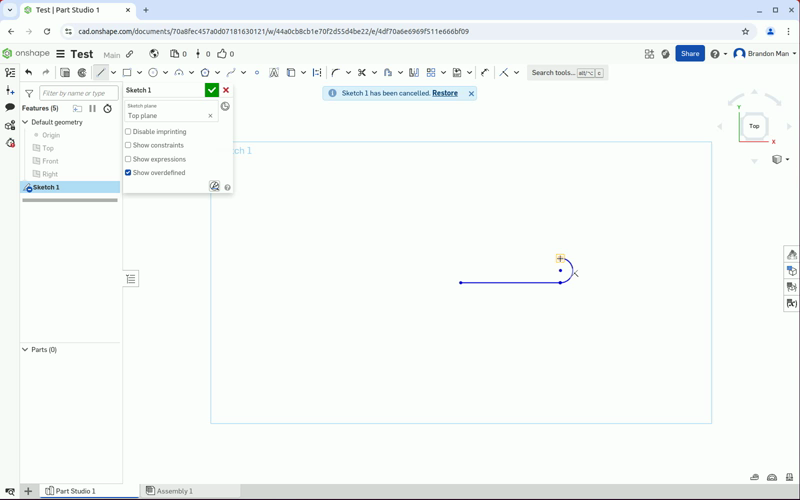
key_down(shift)
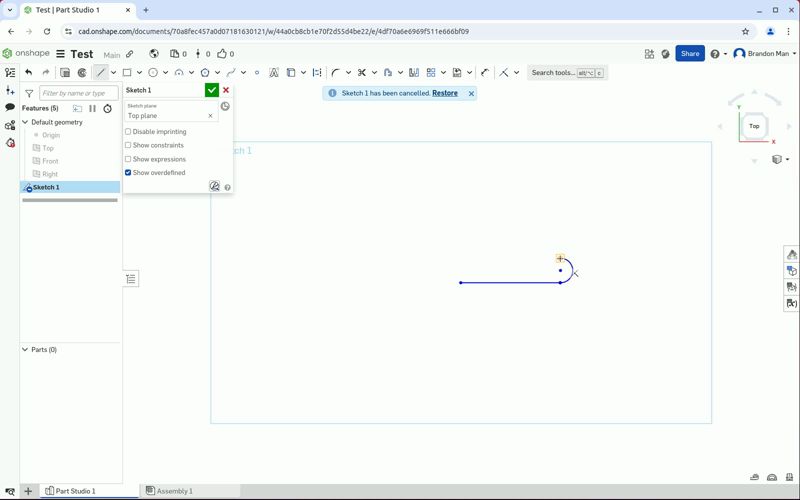
mouse_move(460, 258)
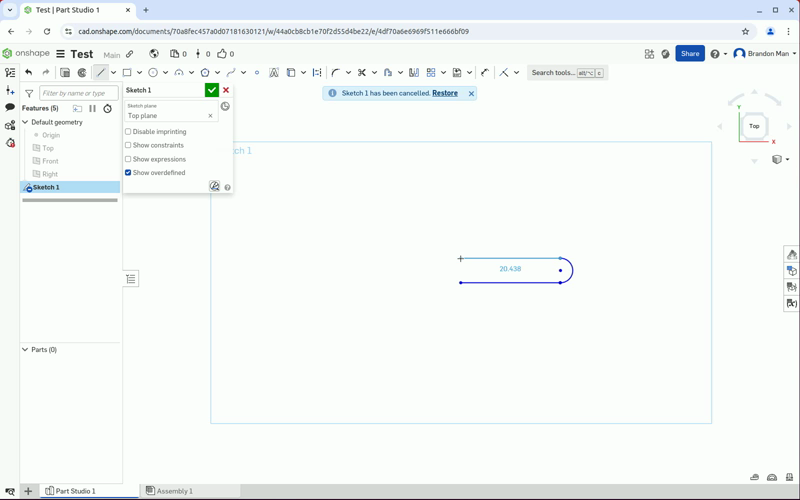
click(460, 258)
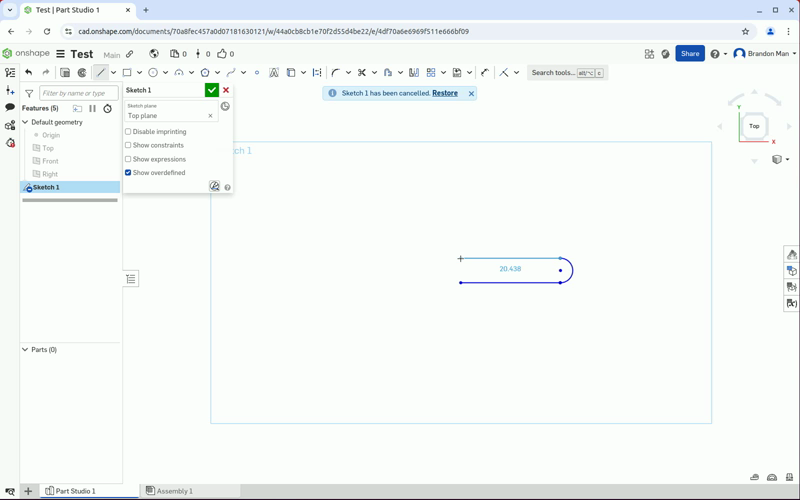
key_up(shift)
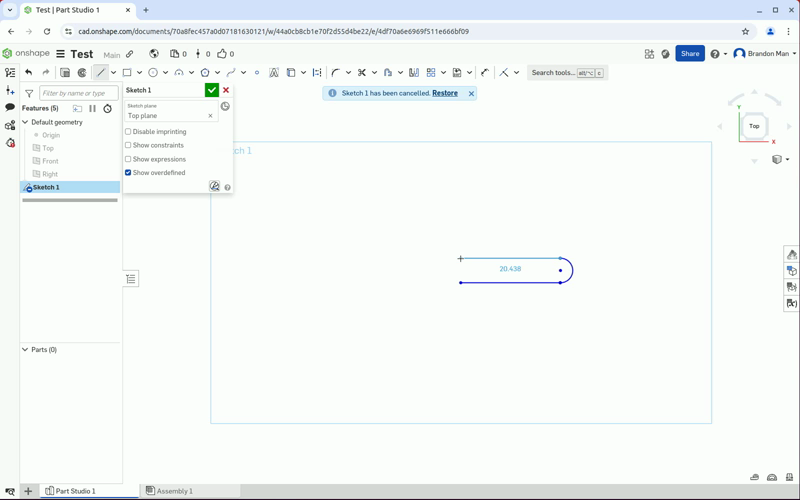
key(esc)
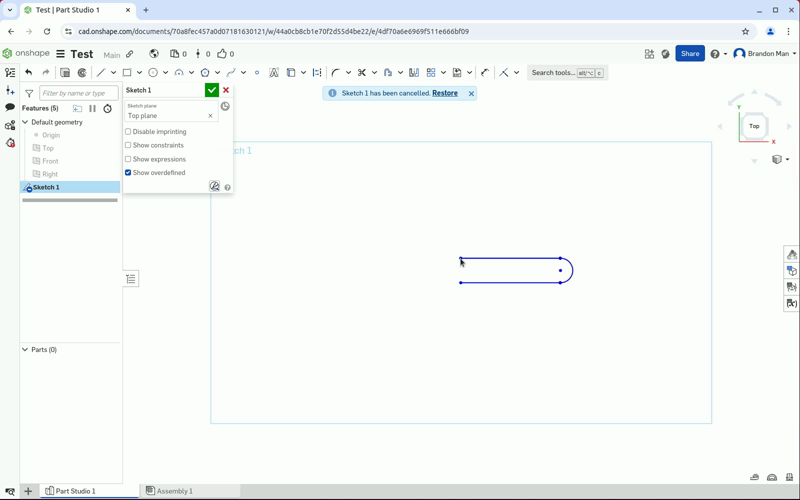
key(a)
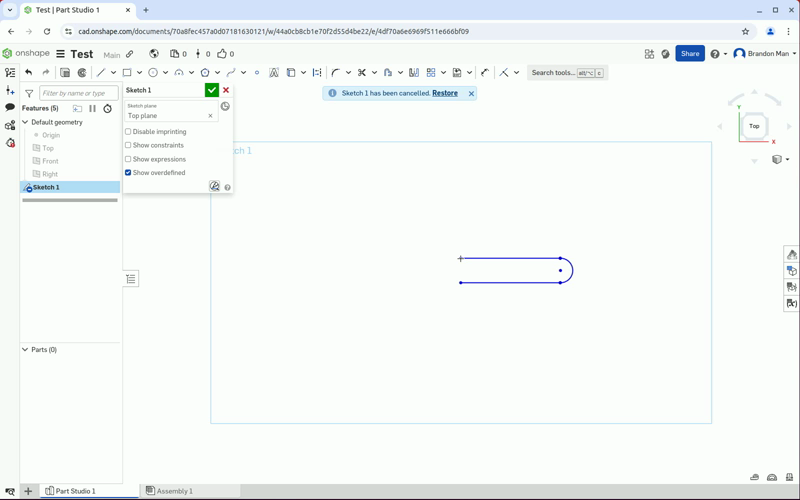
mouse_move(460, 258)
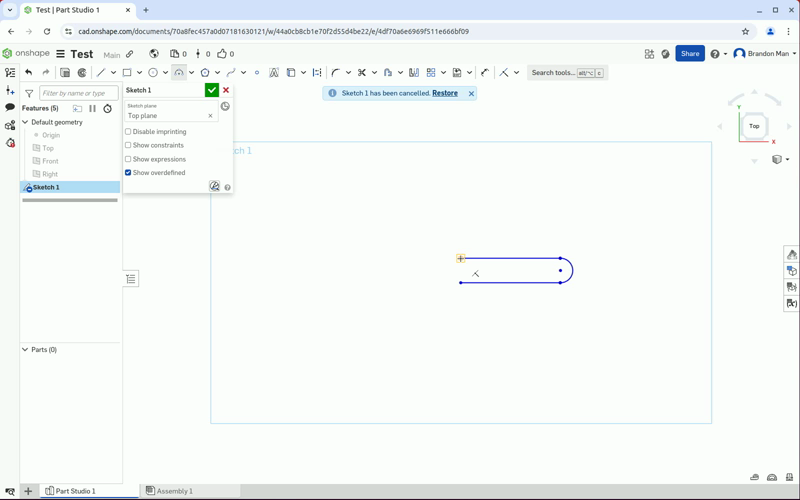
click(460, 258)
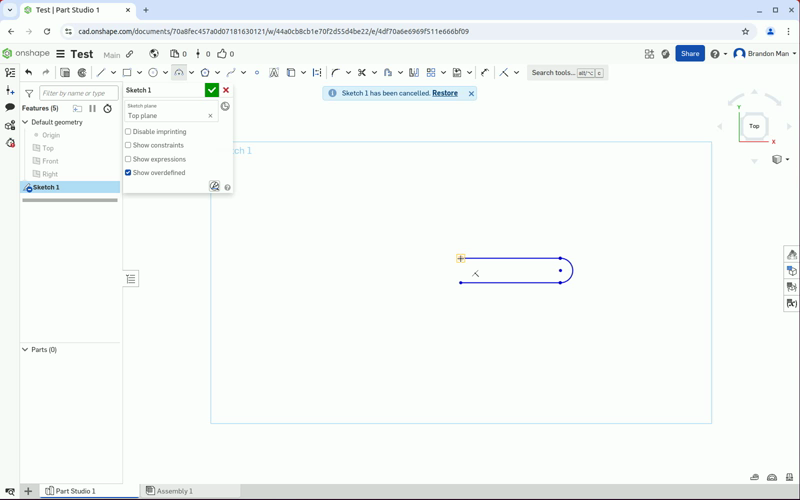
mouse_move(460, 282)
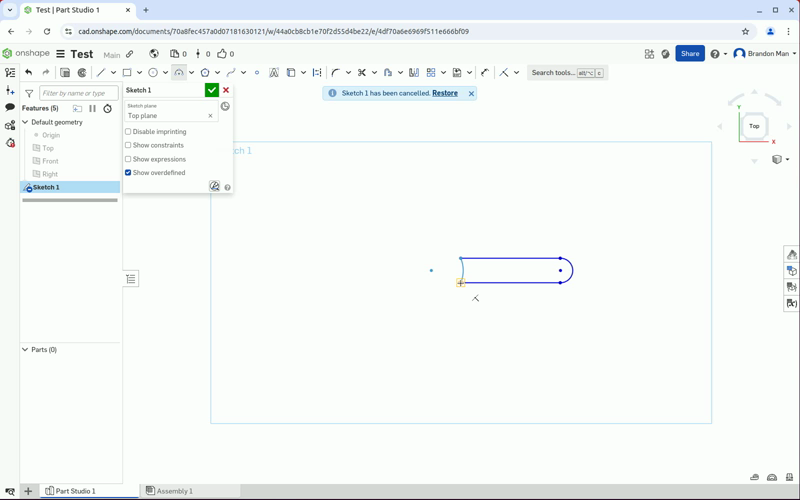
click(460, 282)
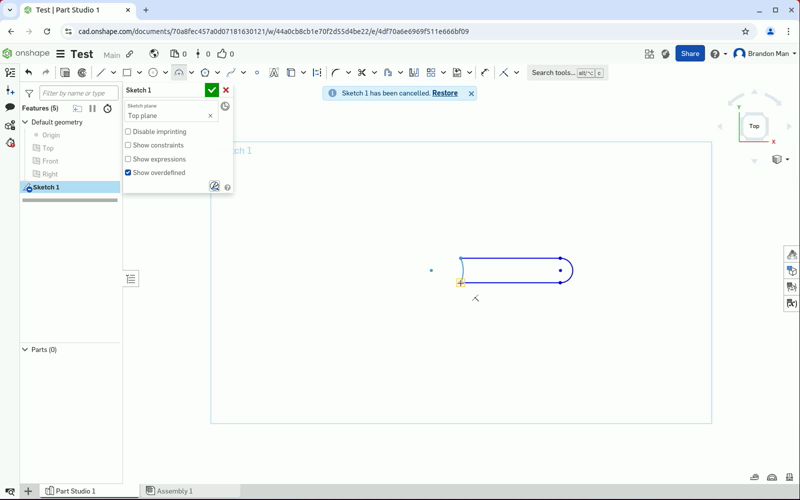
key_down(shift)
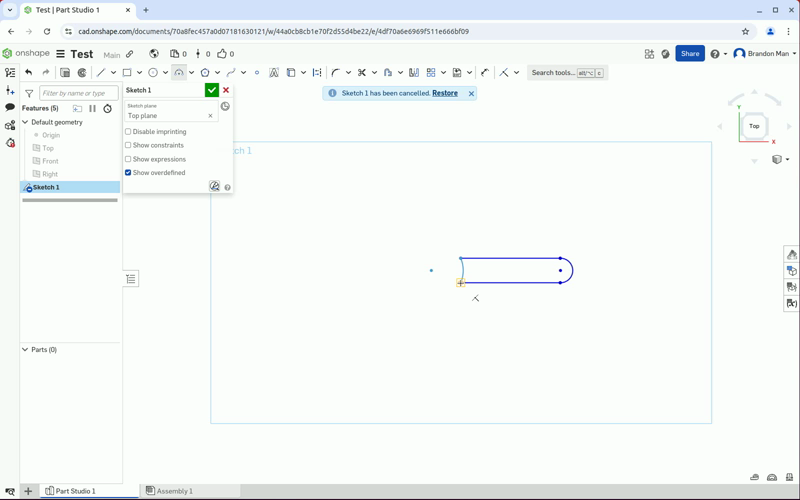
mouse_move(448, 270)
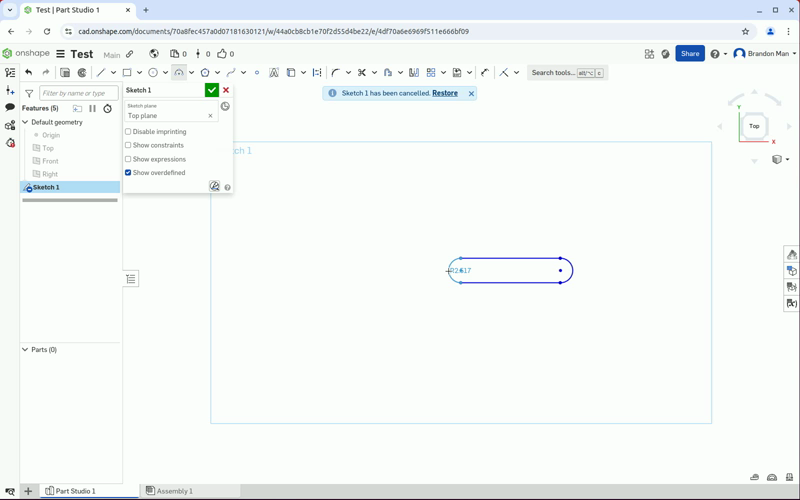
click(448, 270)
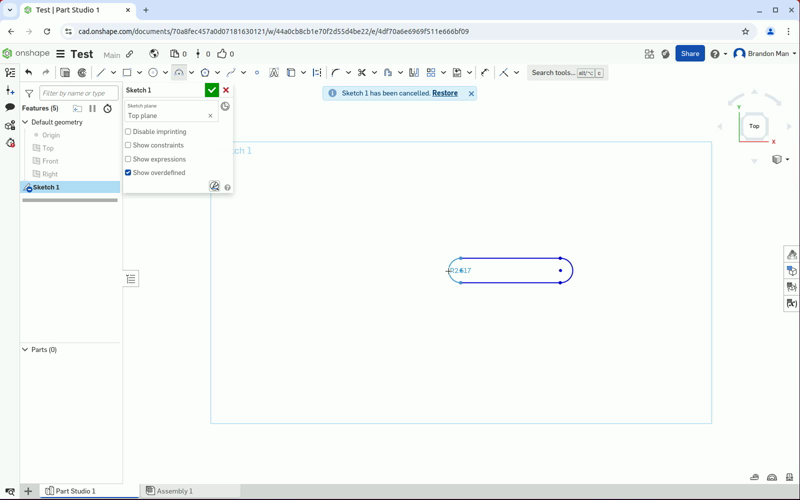
key_up(shift)
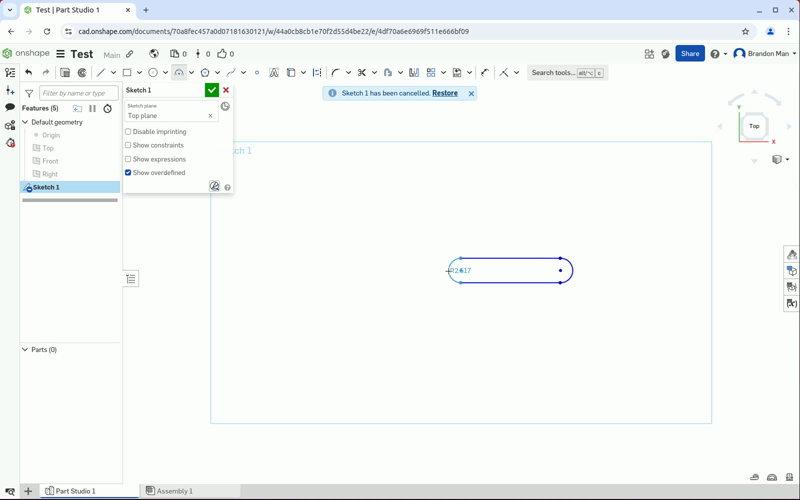
key(esc)
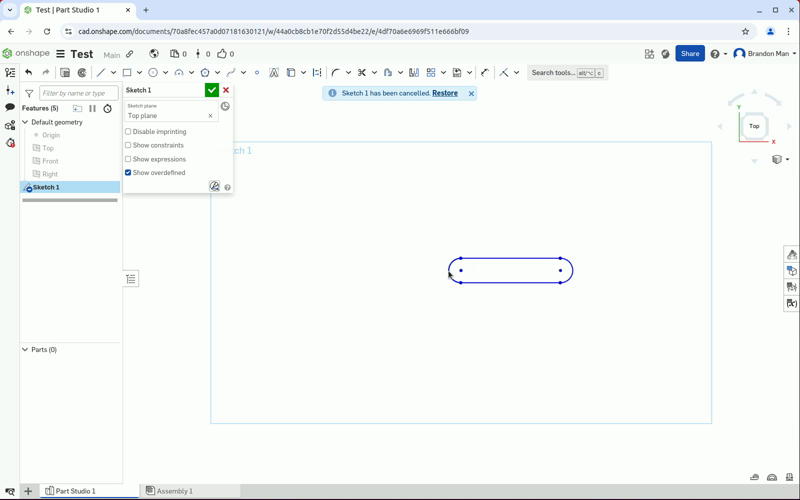
mouse_move(481, 279)
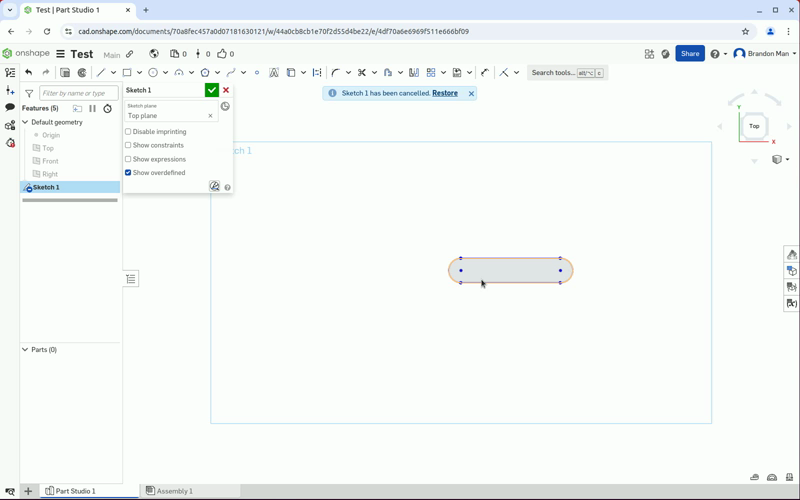
click(481, 279)
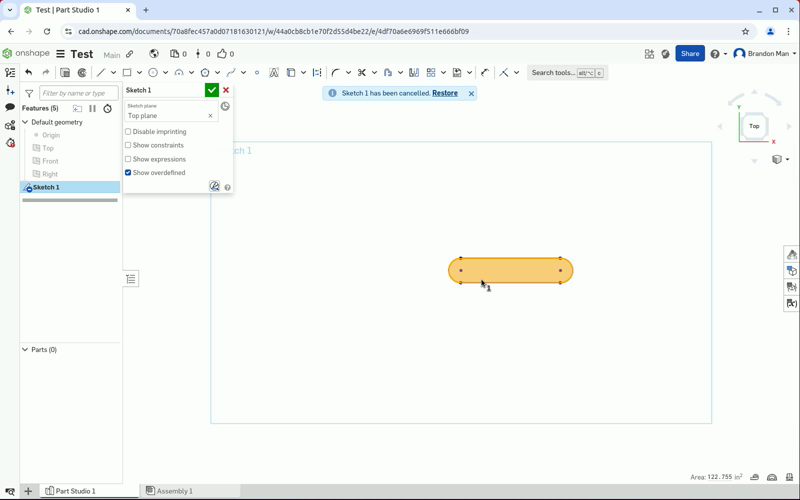
mouse_move(73, 352)
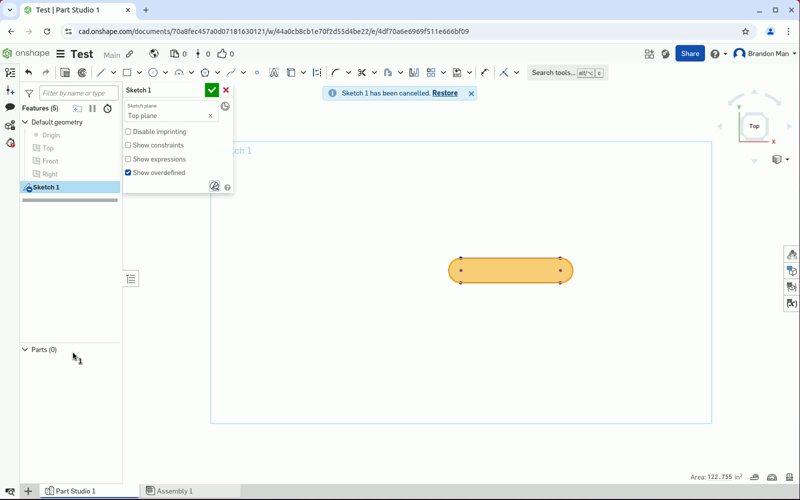
key(shift+y)
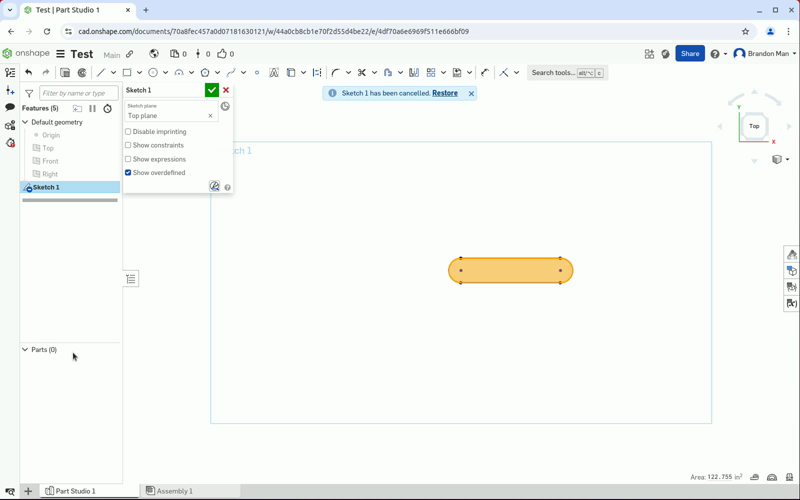
key(shift+e)
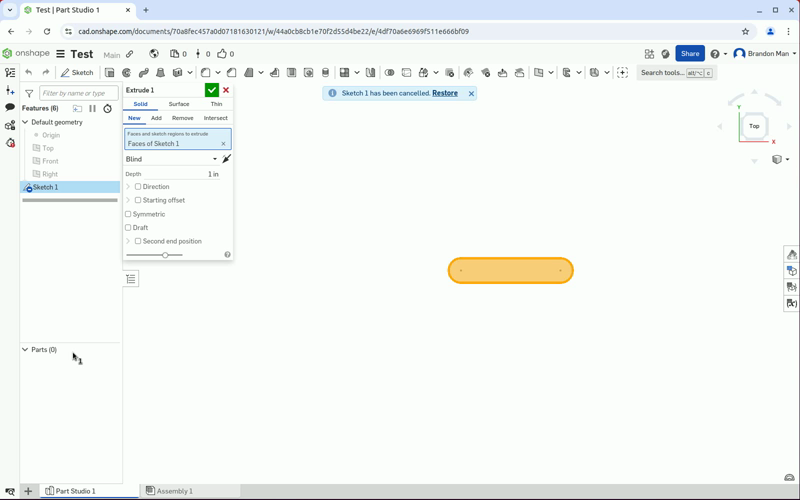
mouse_move(143, 106)
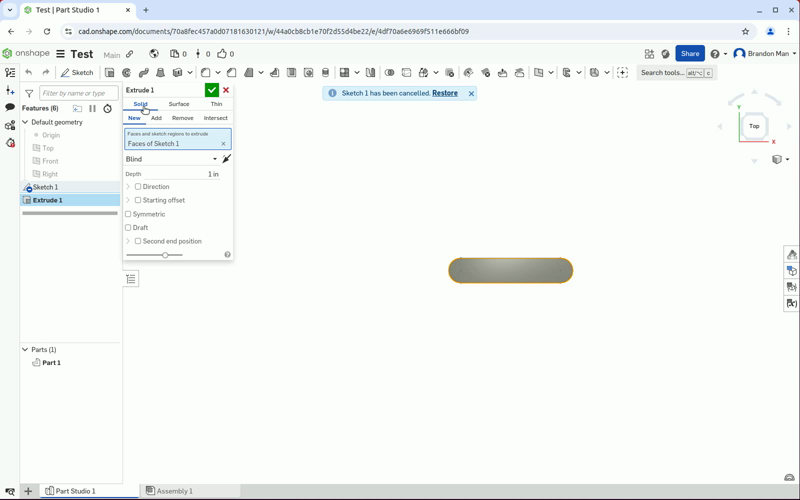
click(143, 106)
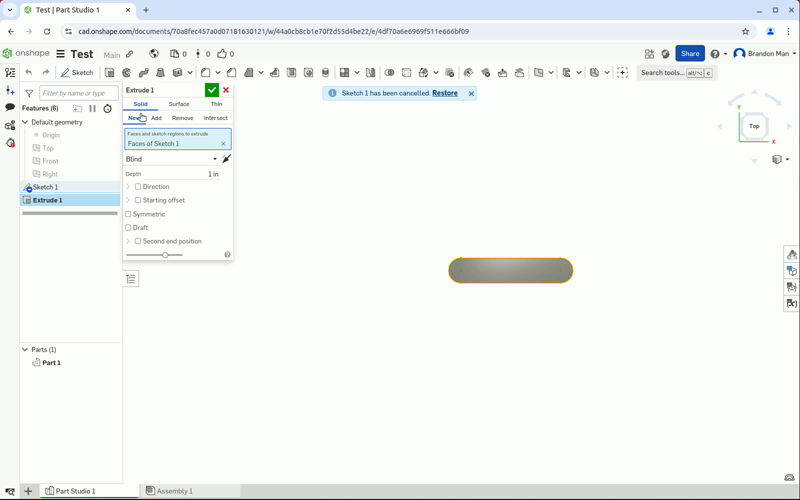
mouse_move(137, 120)
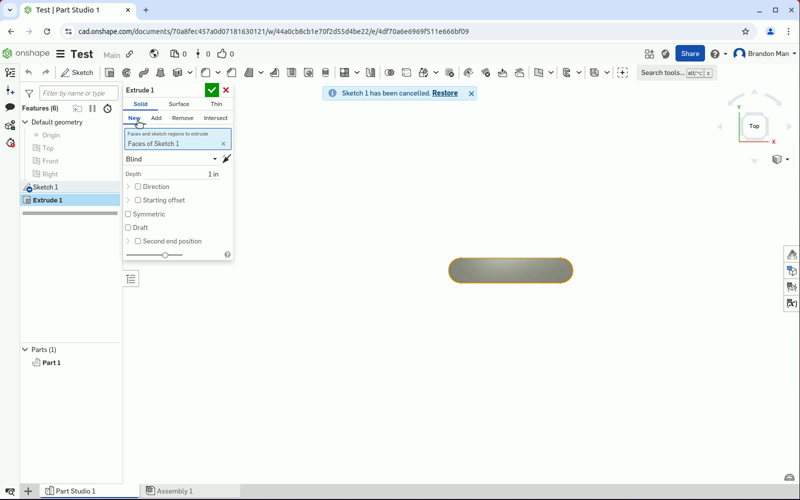
click(137, 120)
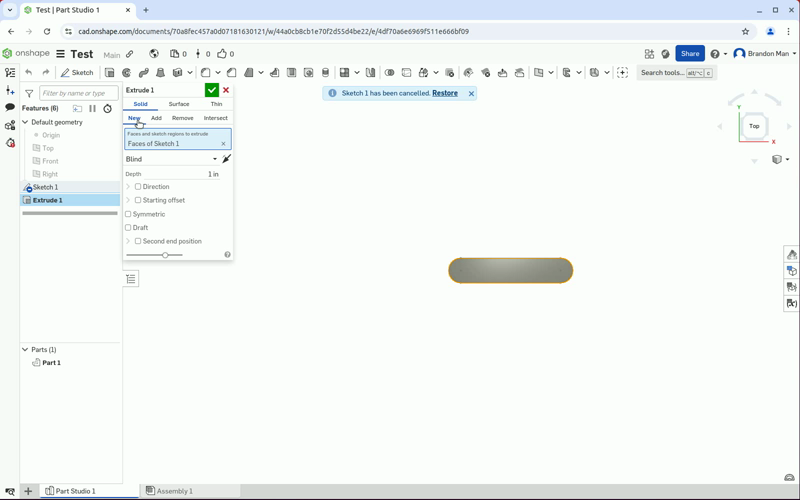
key(tab, 4)
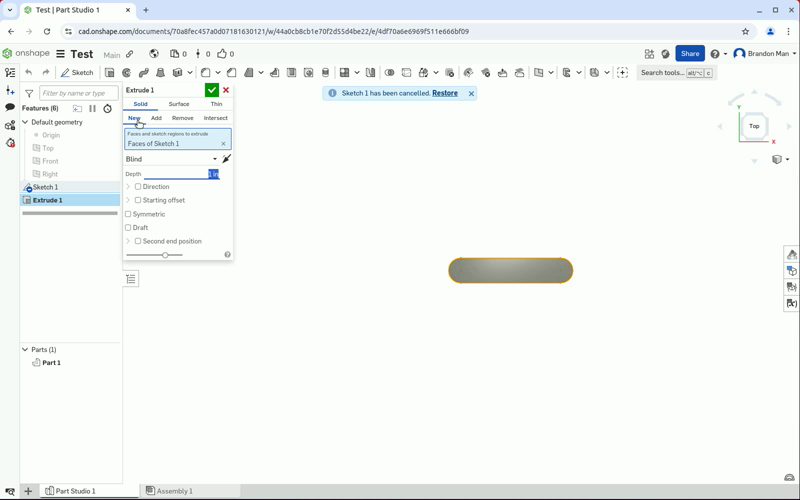
text(2.648)
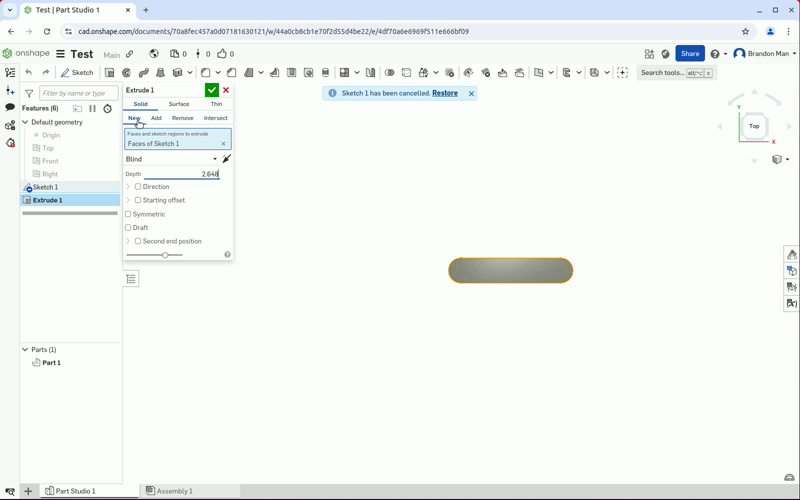
key(enter)
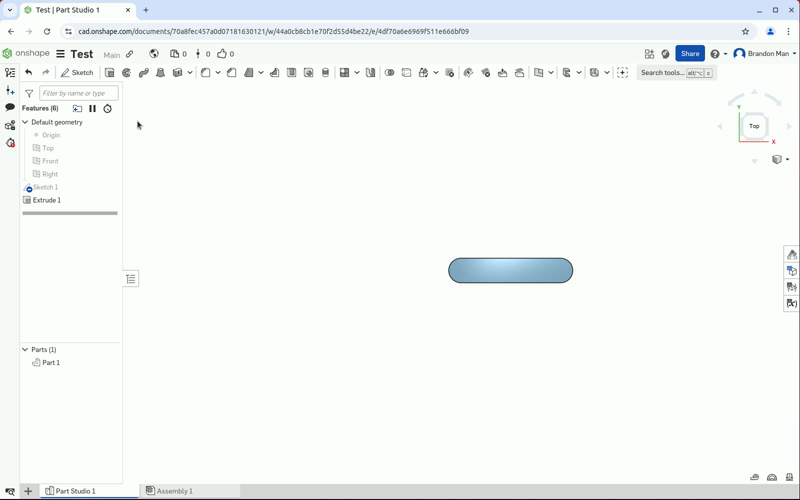
key(shift+h)
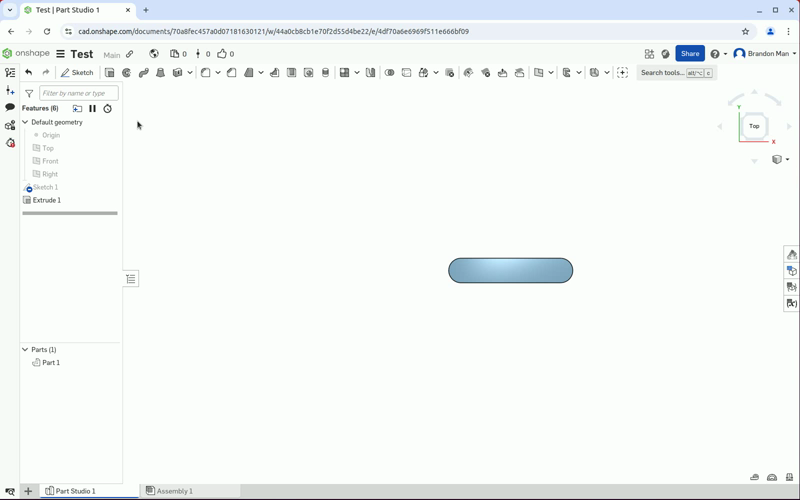
key(shift+h)
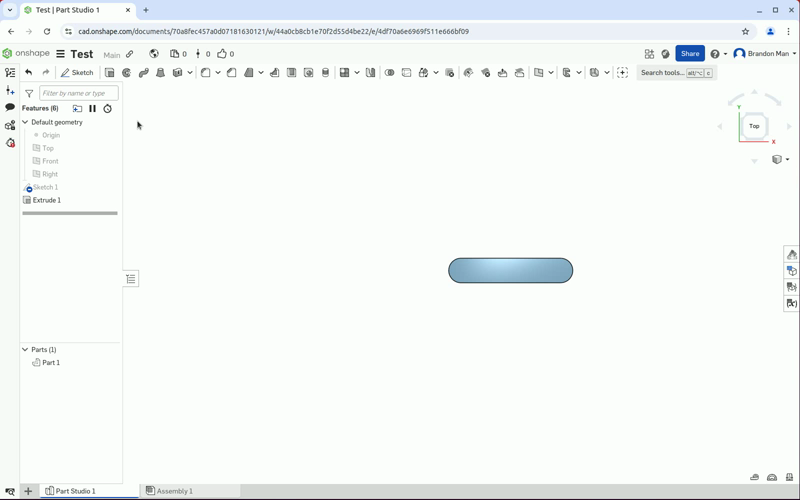
mouse_move(73, 189)
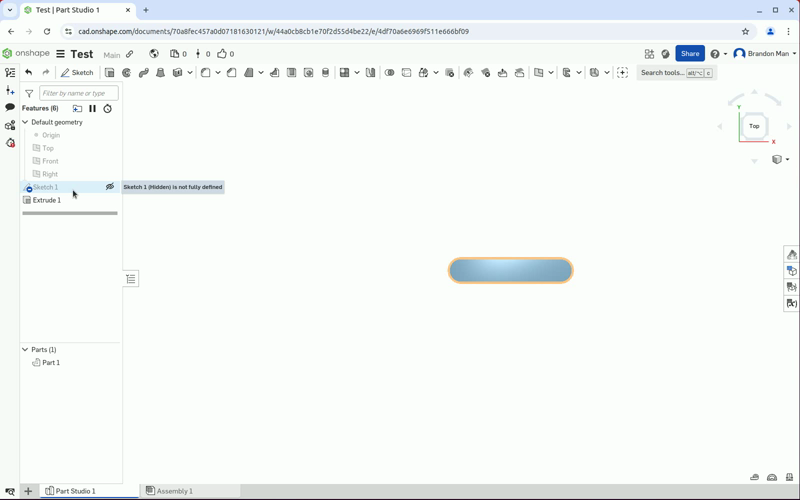
click(73, 189)
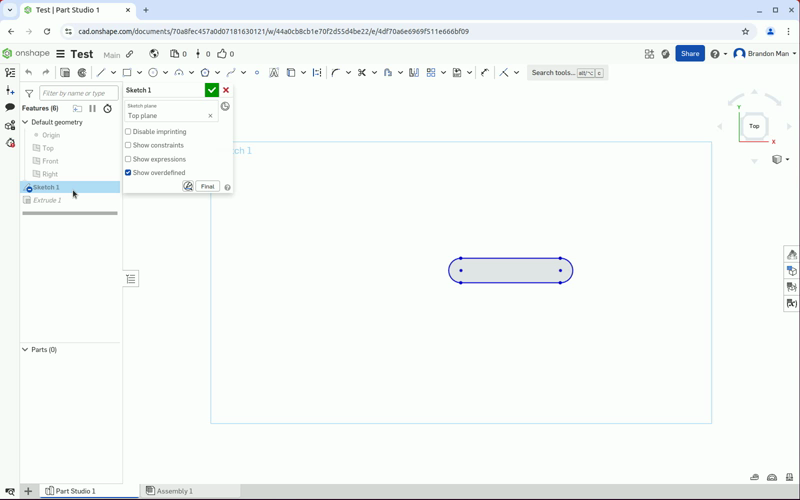
mouse_move(229, 92)
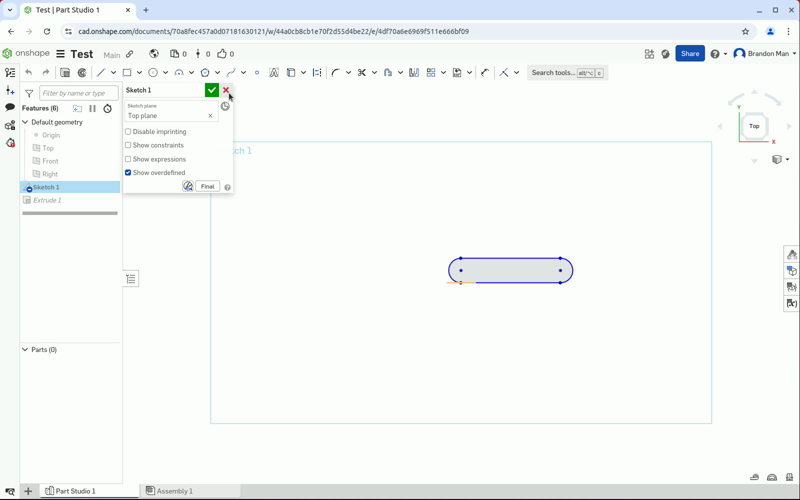
click(229, 92)
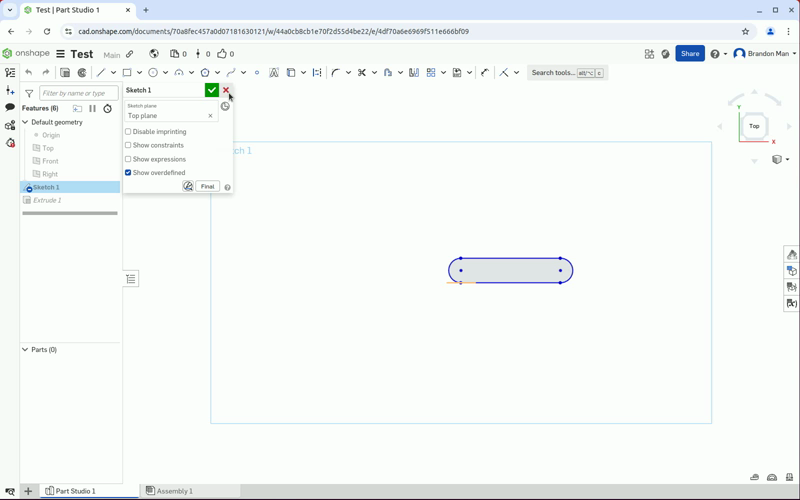
key(shift+s)
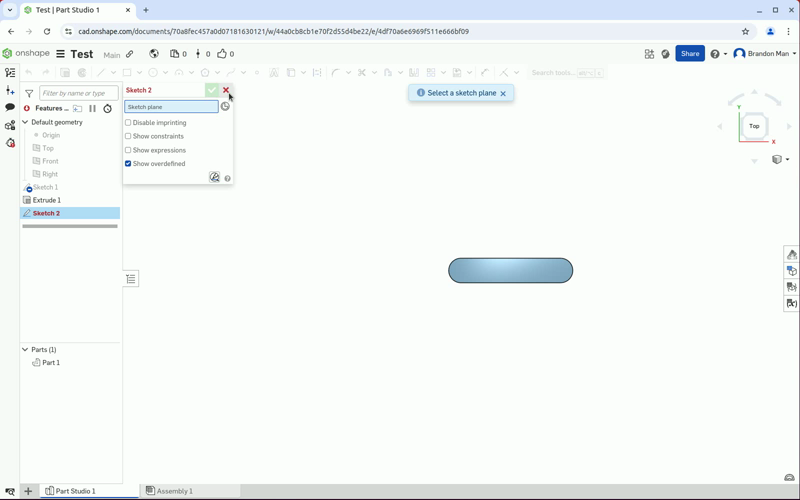
mouse_move(73, 150)
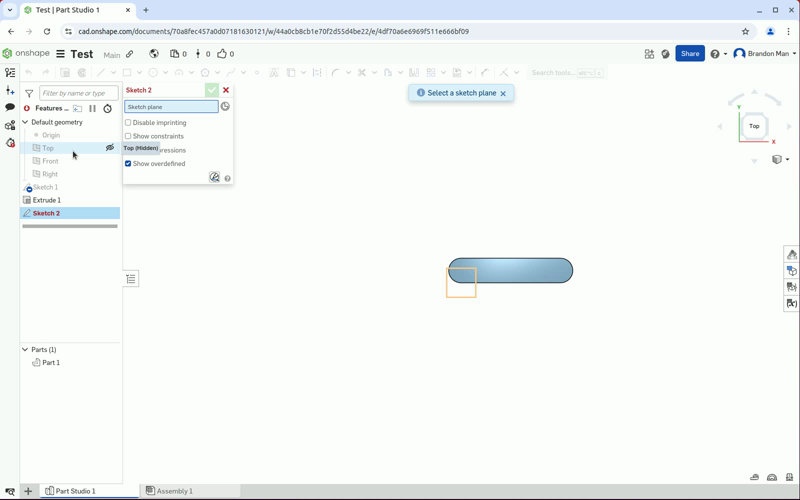
click(73, 150)
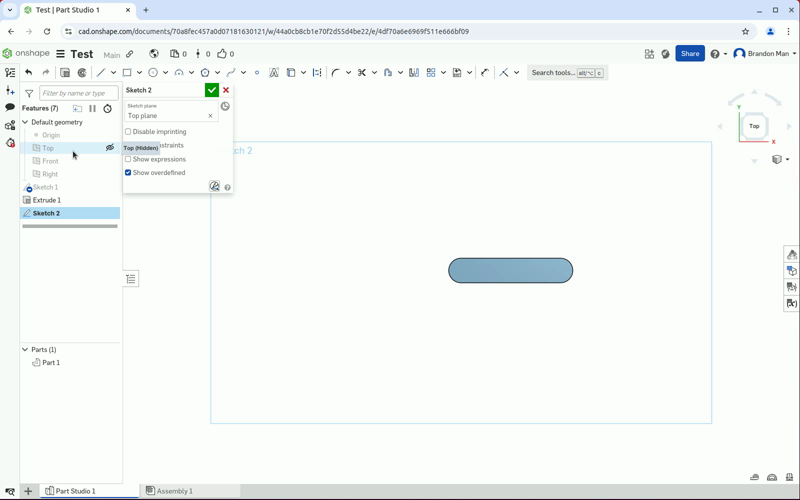
mouse_move(73, 352)
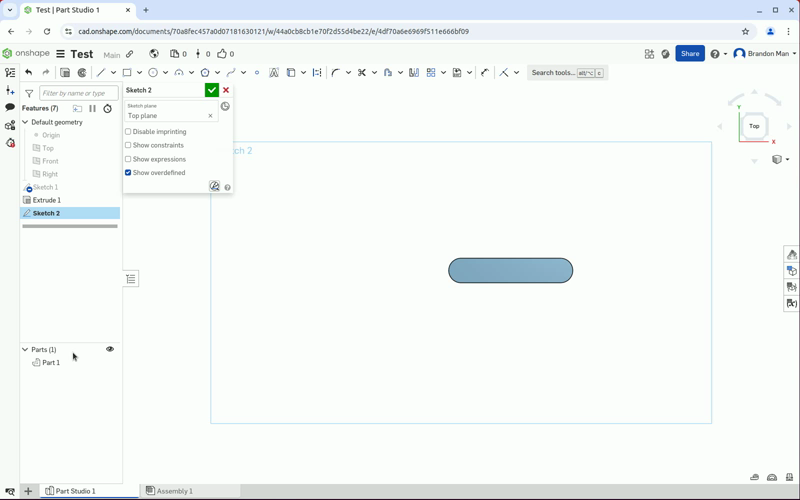
key(y)
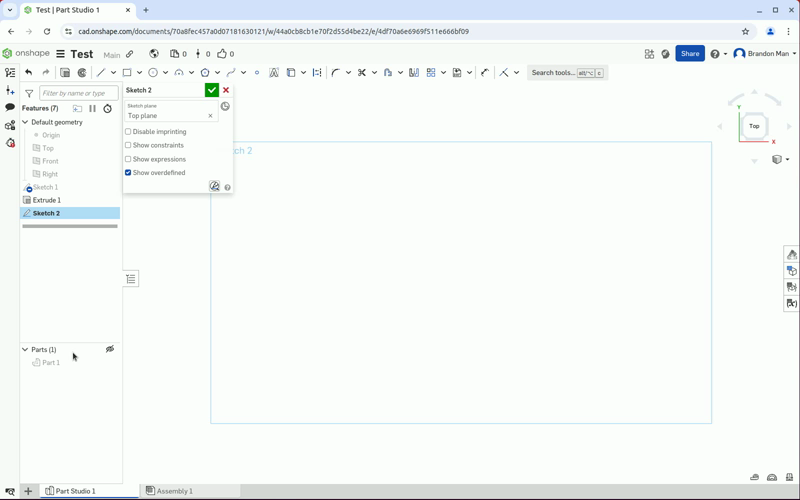
key(c)
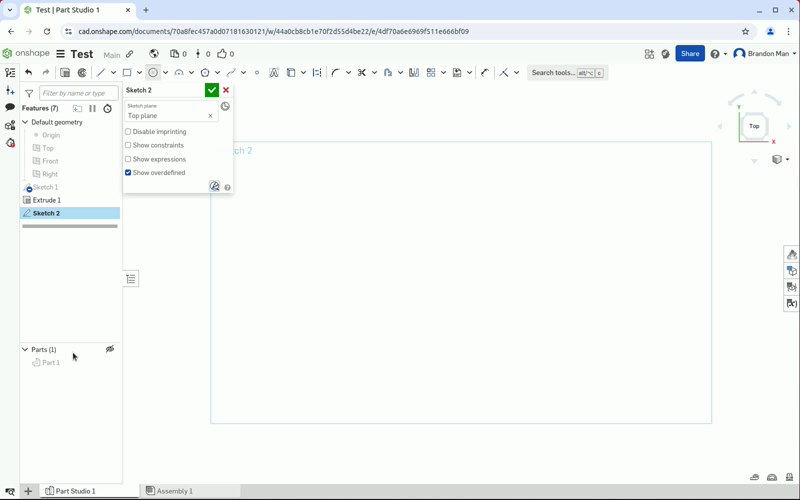
key_down(shift)
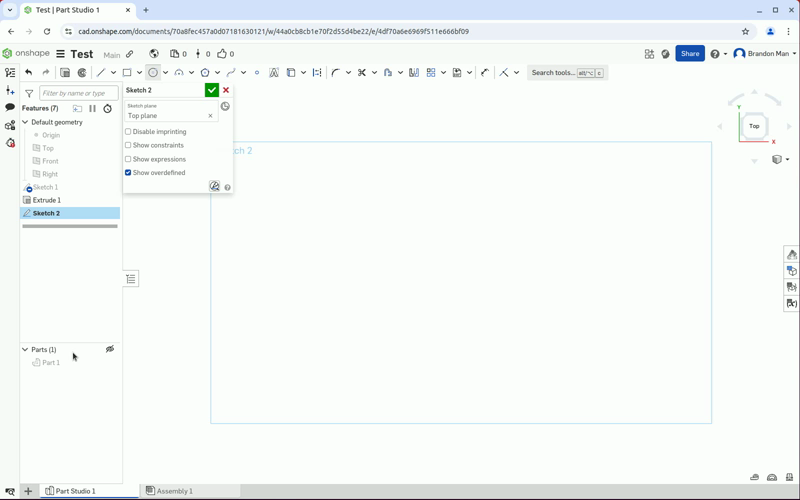
mouse_move(461, 270)
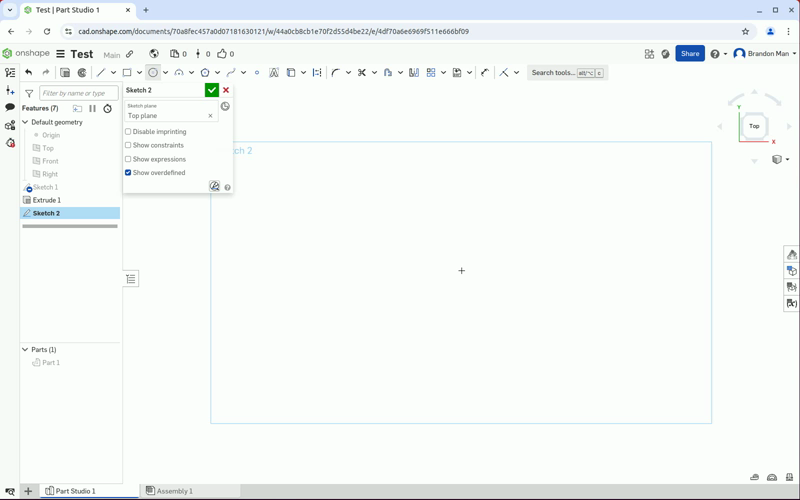
click(461, 270)
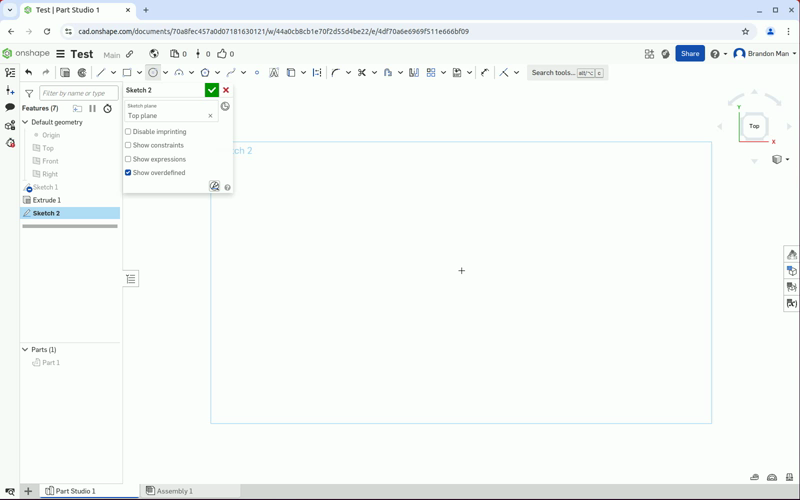
key_up(shift)
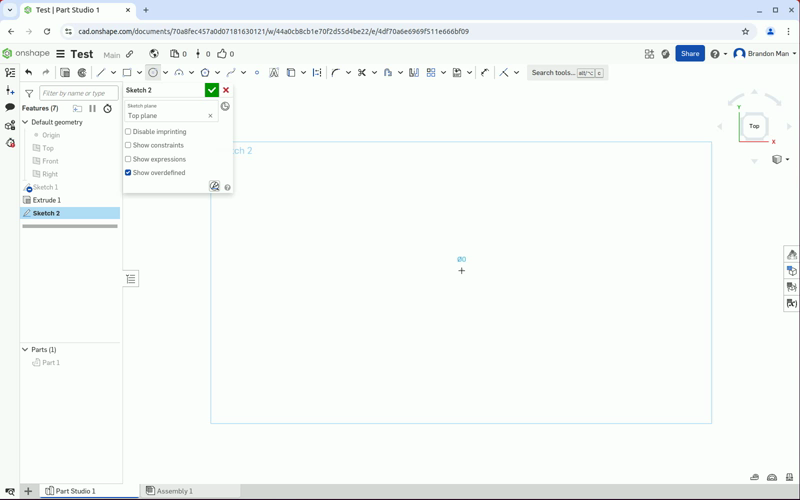
mouse_move(468, 270)
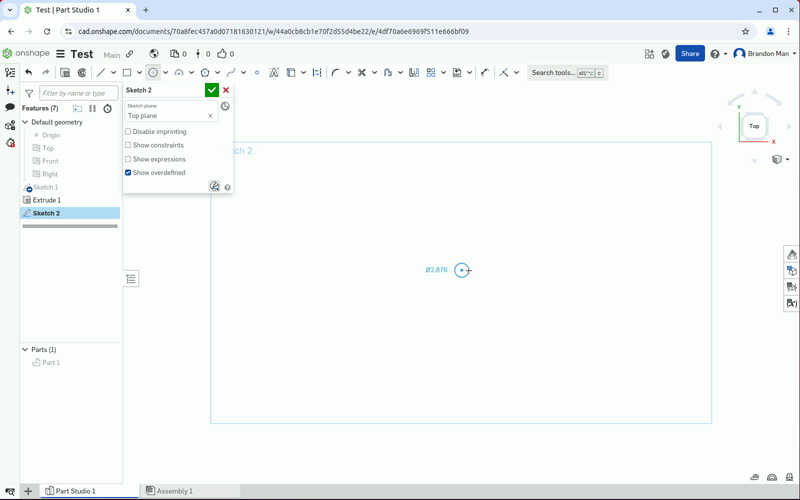
click(468, 270)
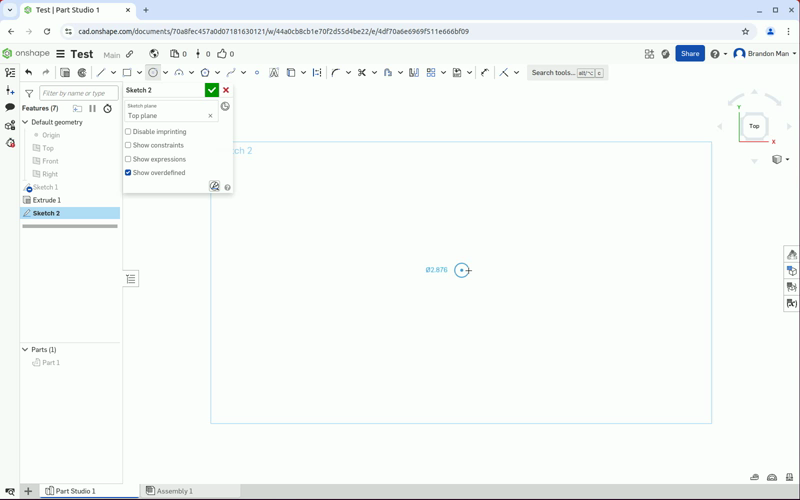
key(esc)
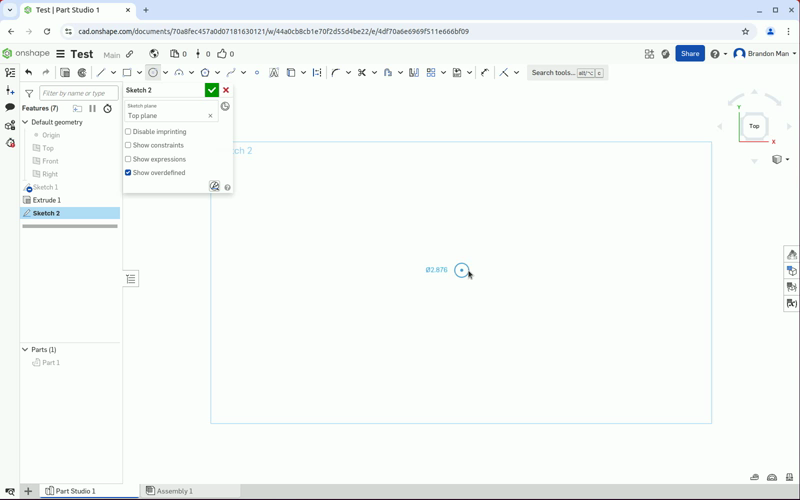
mouse_move(463, 268)
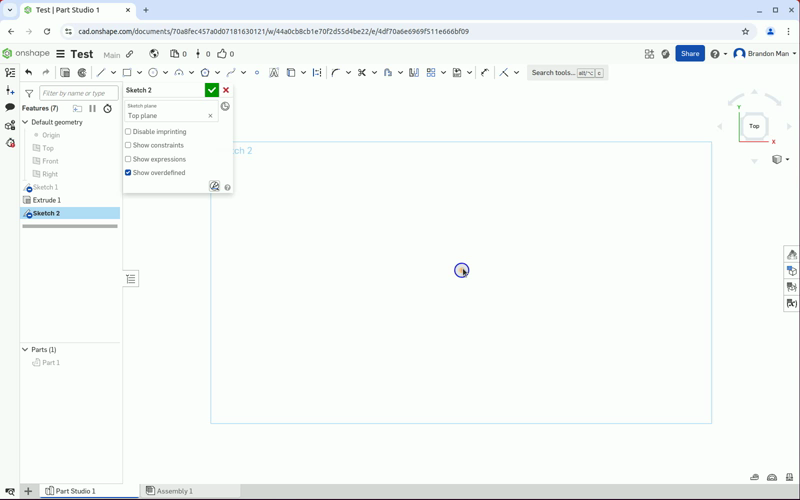
scroll(6)
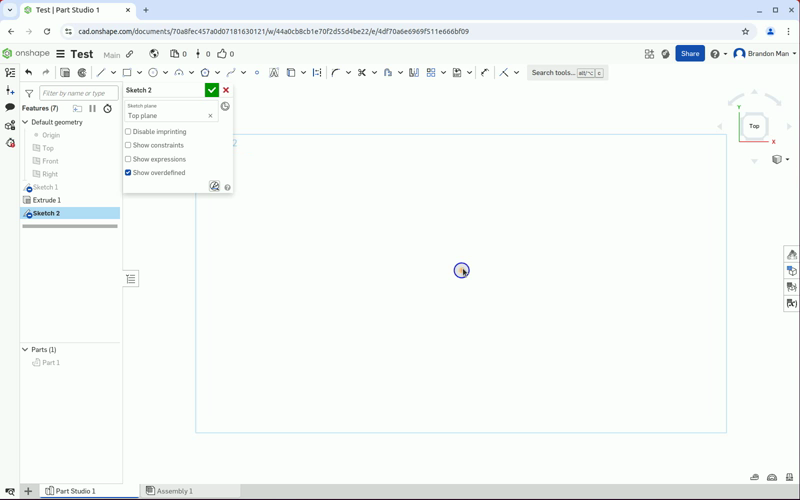
scroll(6)
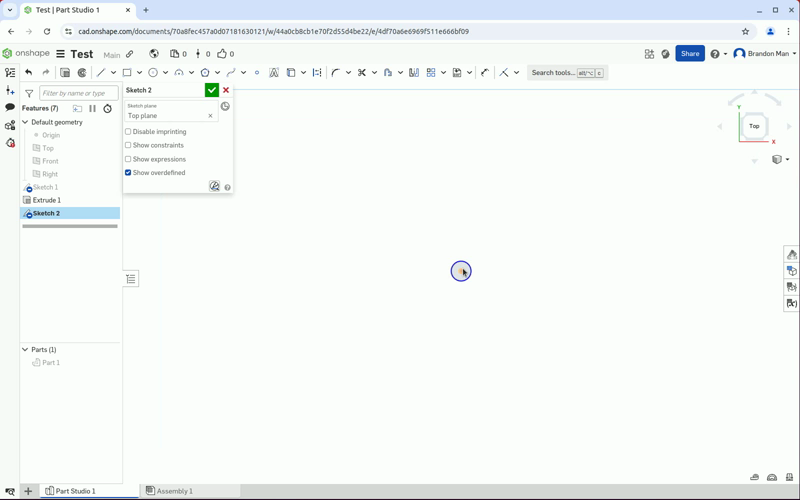
scroll(6)
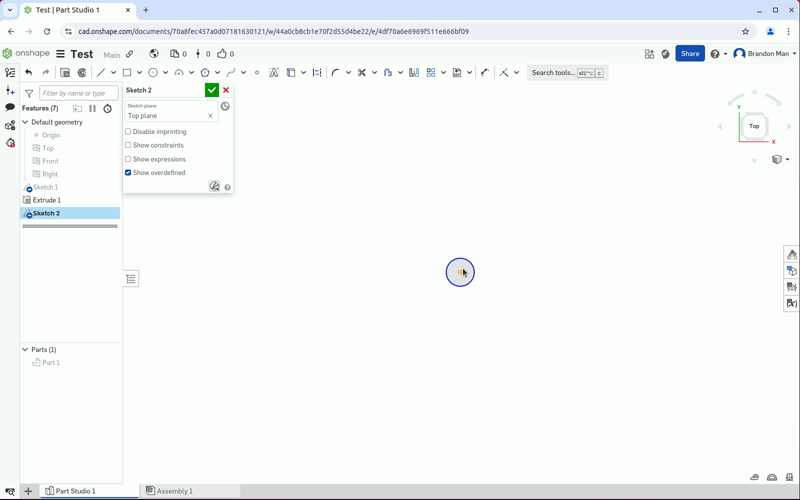
scroll(6)
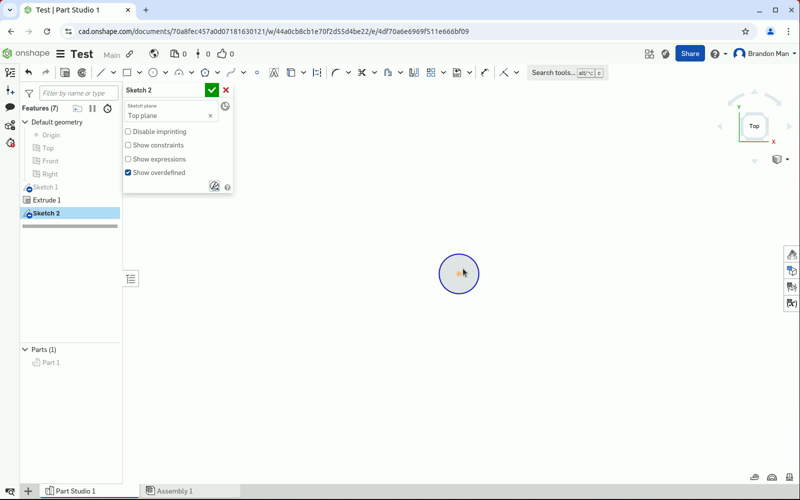
scroll(6)
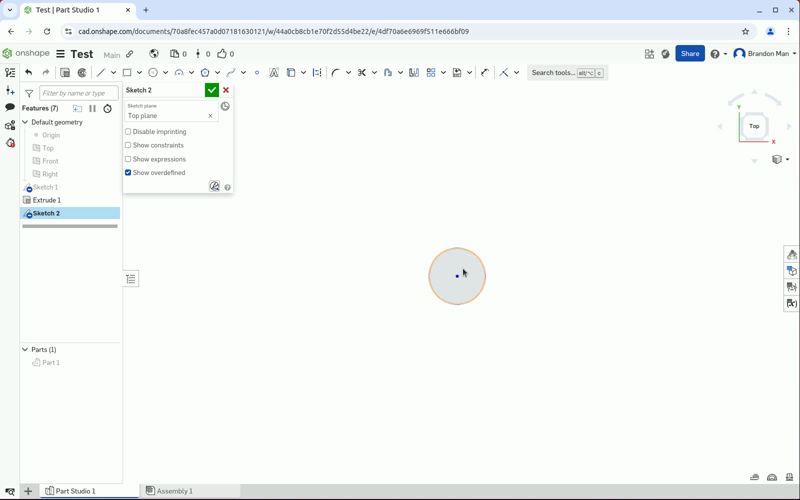
scroll(6)
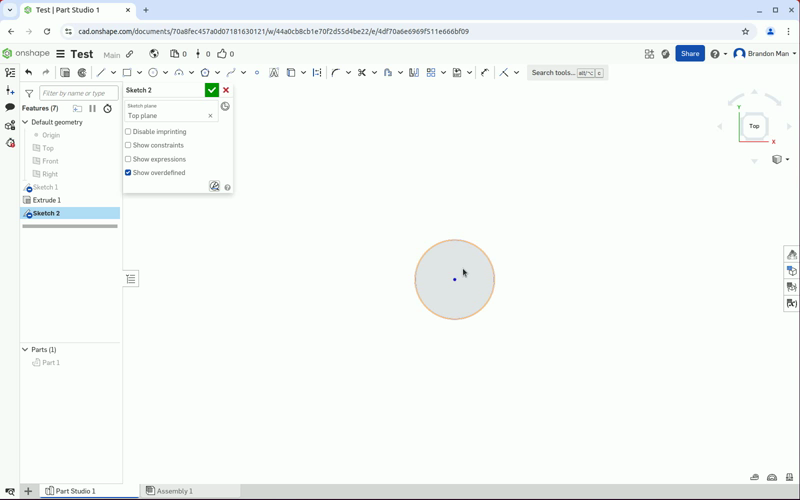
scroll(6)
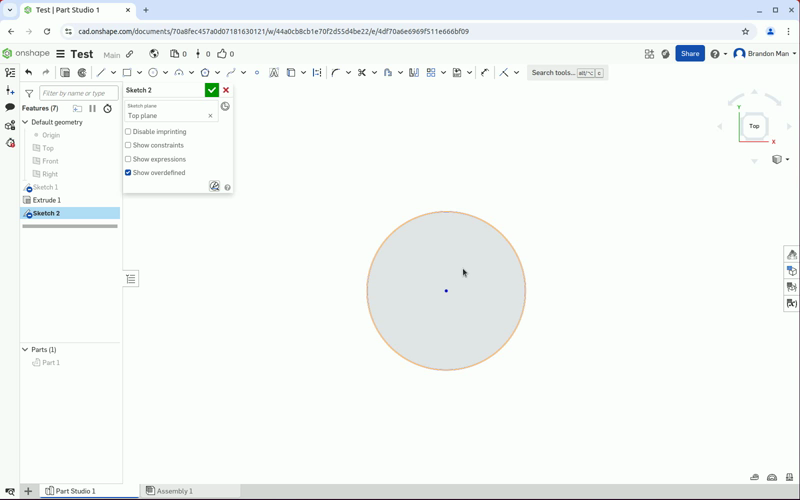
click(463, 268)
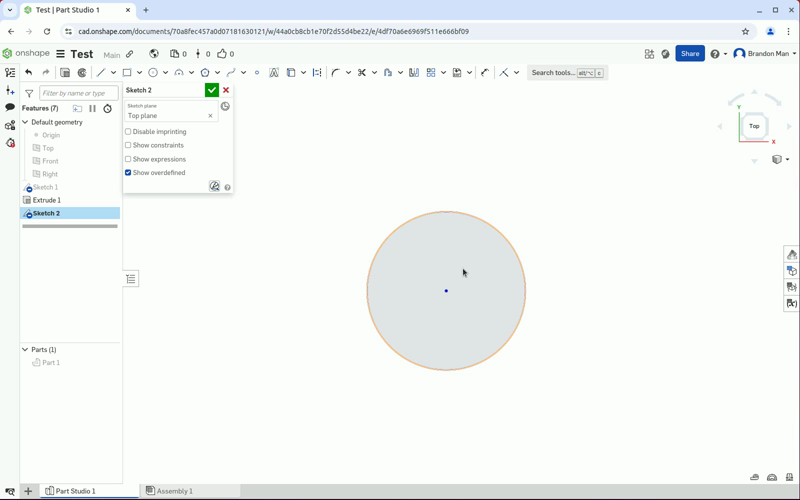
scroll(-6)
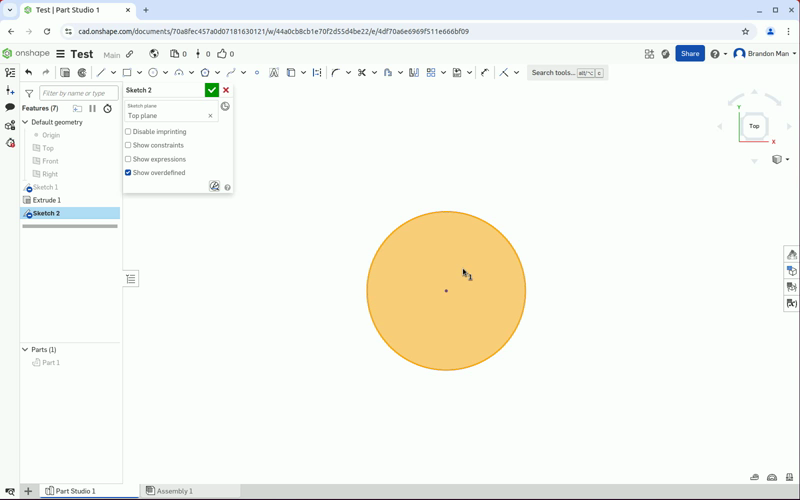
scroll(-6)
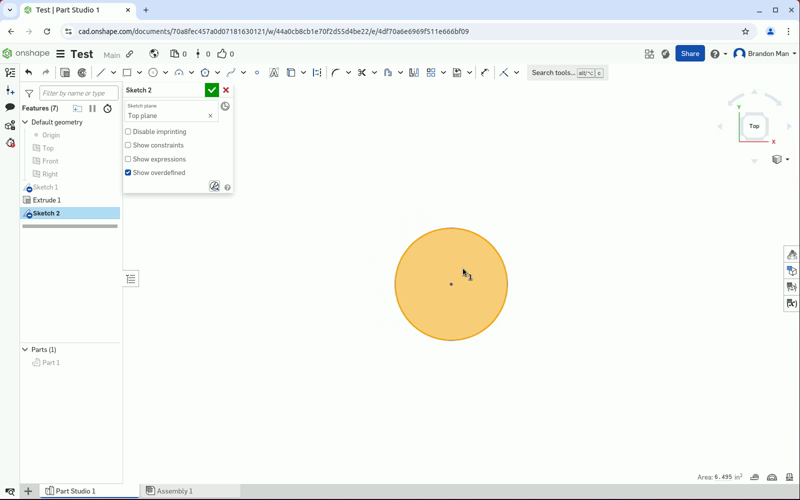
scroll(-6)
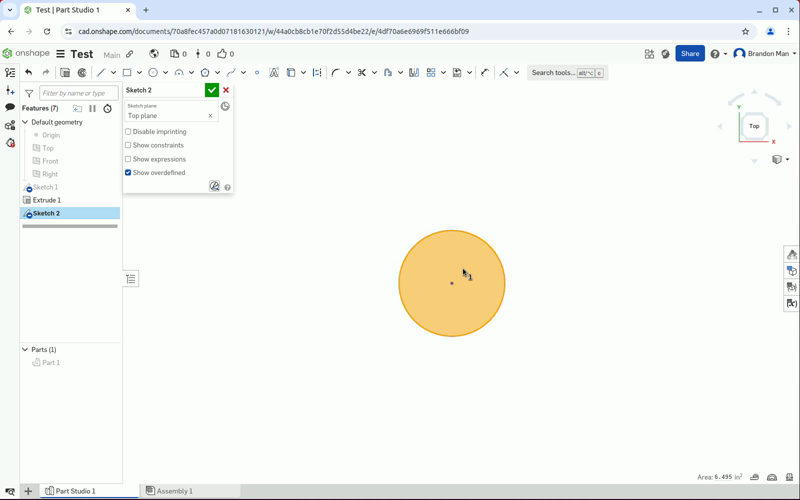
scroll(-6)
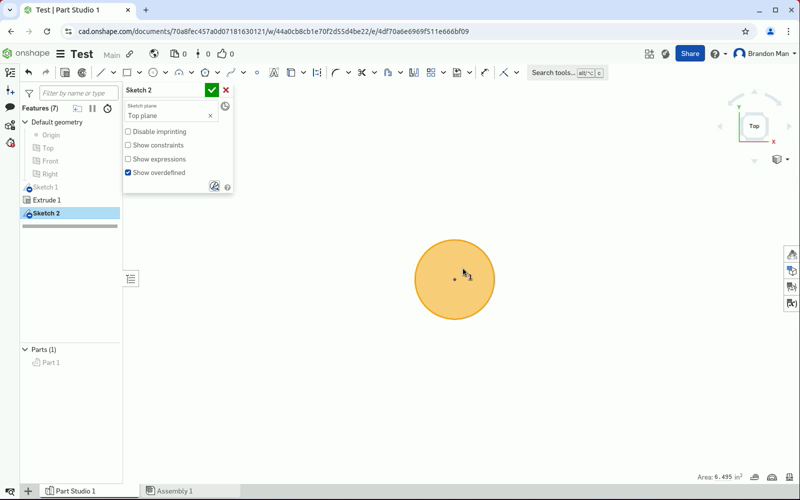
scroll(-6)
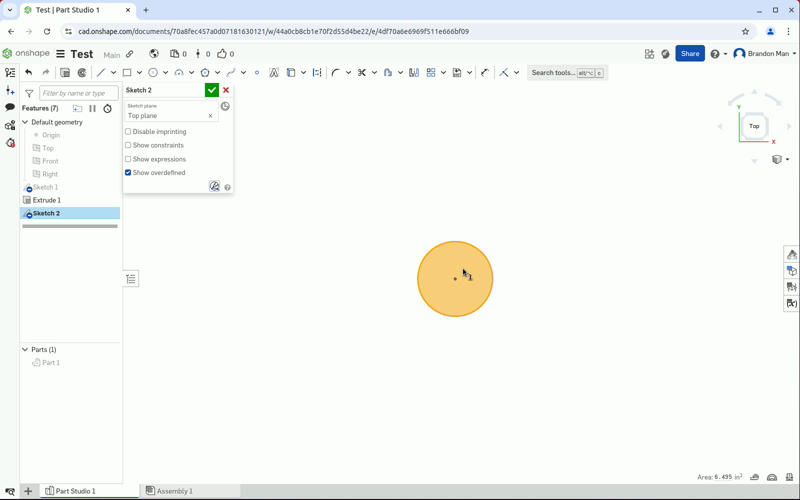
scroll(-6)
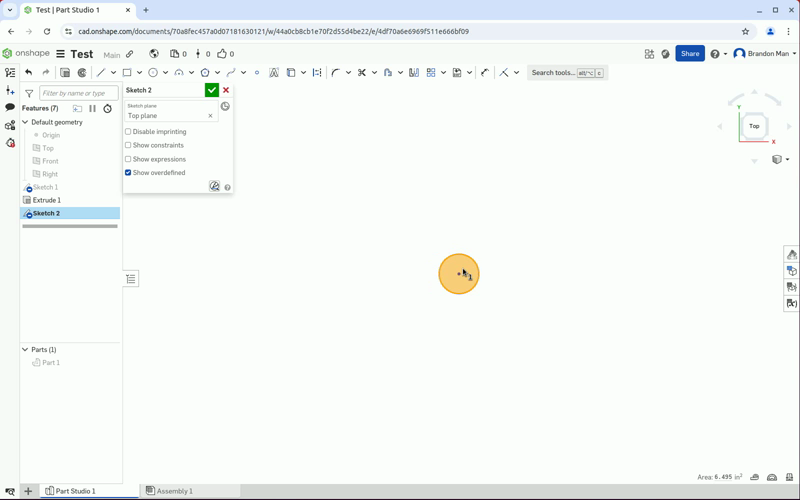
scroll(-6)
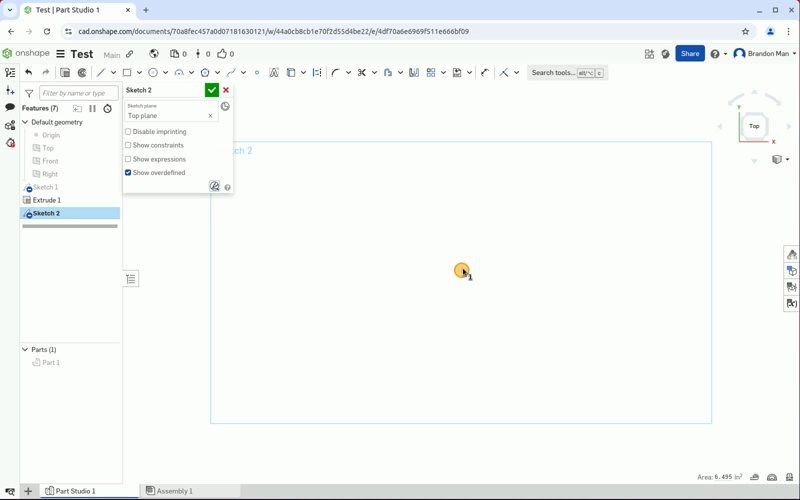
mouse_move(73, 352)
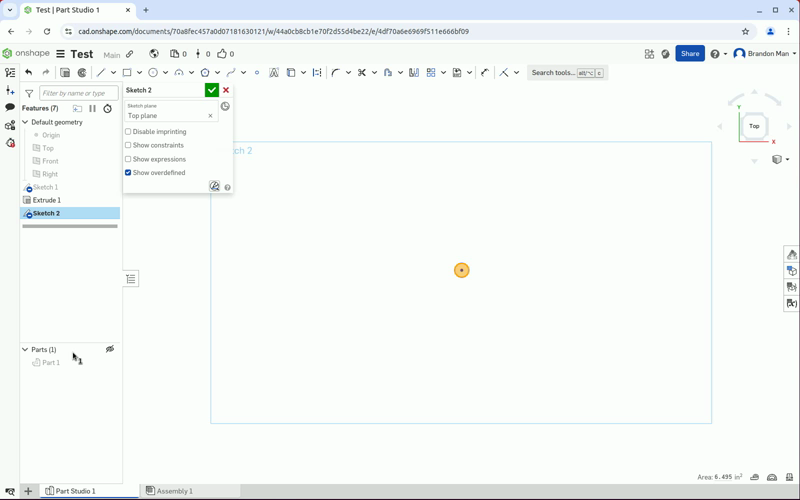
key(shift+y)
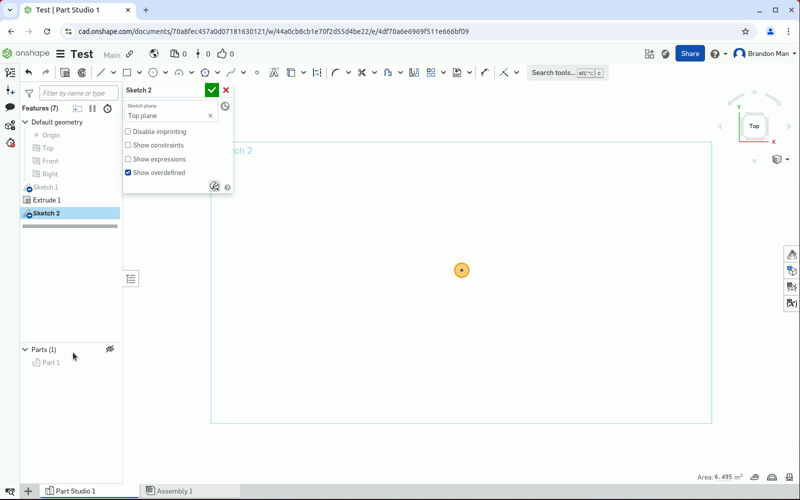
key(shift+e)
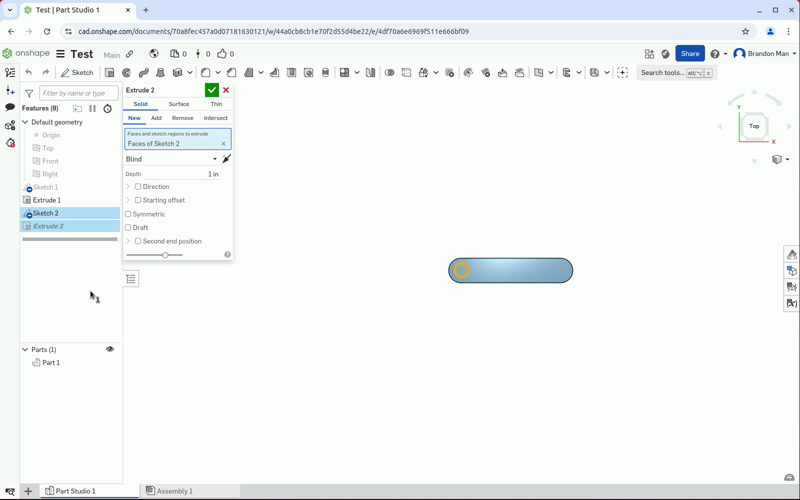
mouse_move(143, 106)
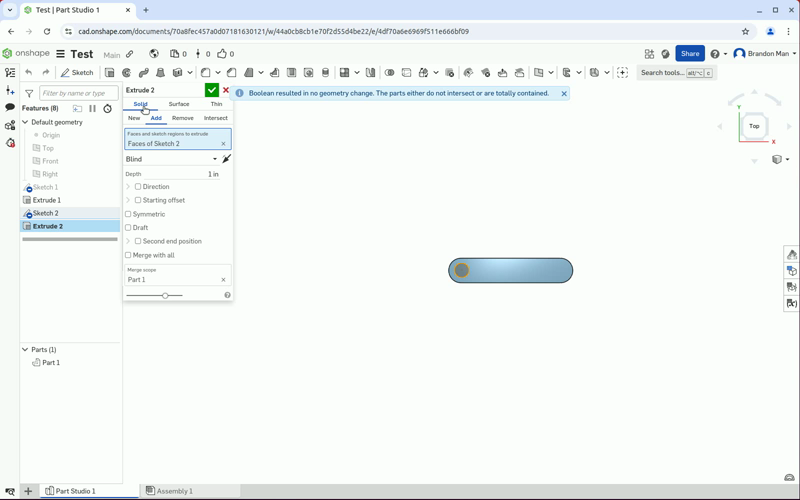
click(143, 106)
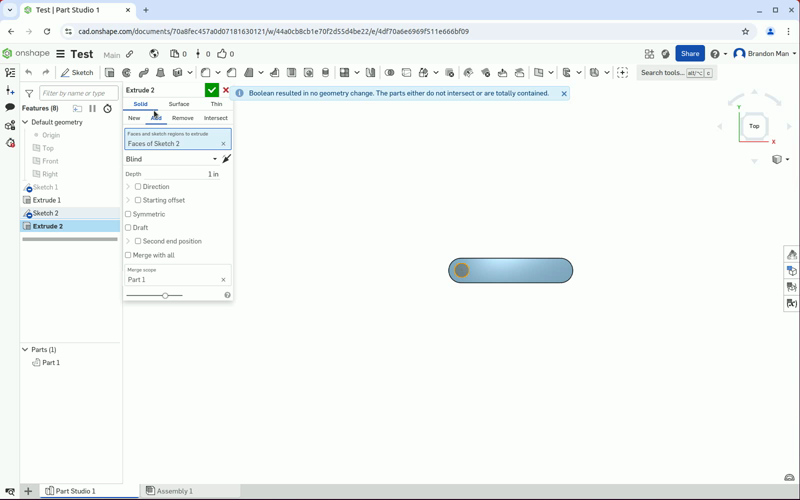
mouse_move(186, 120)
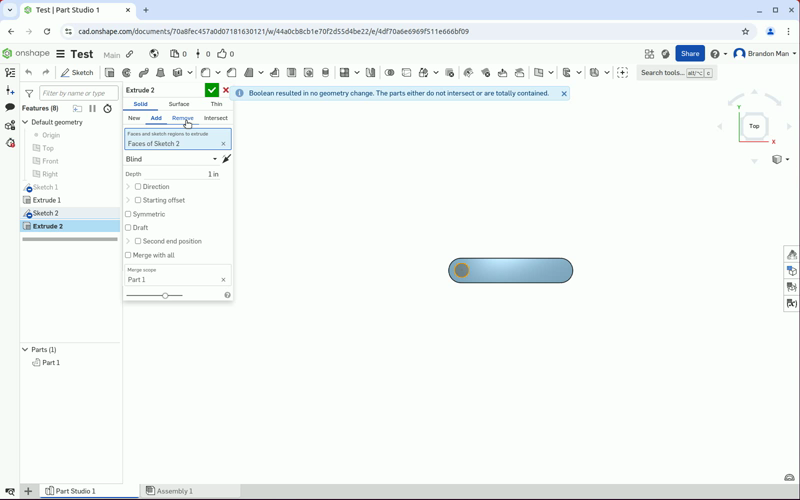
click(186, 120)
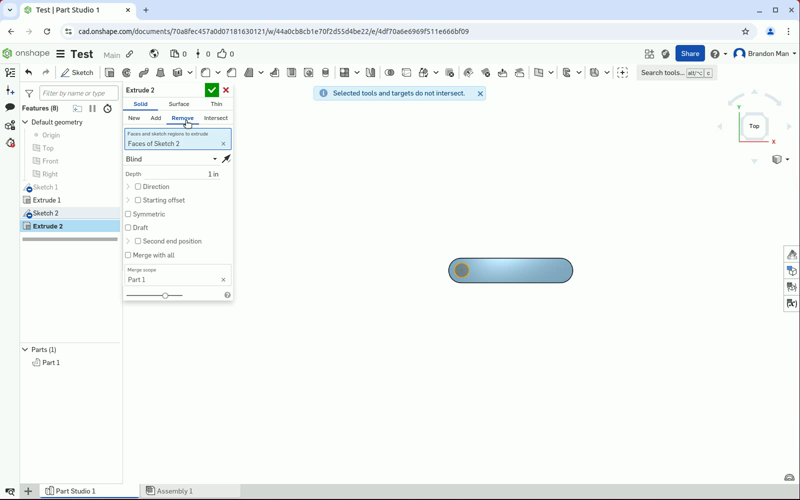
key(tab, 4)
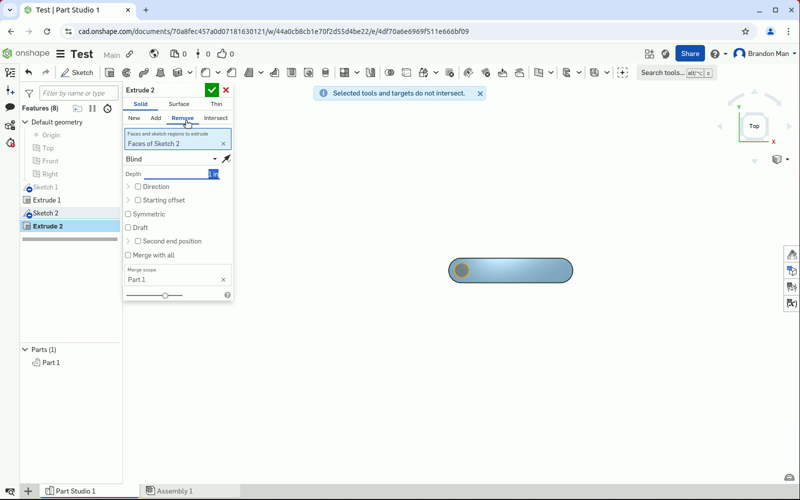
text(-6.499)
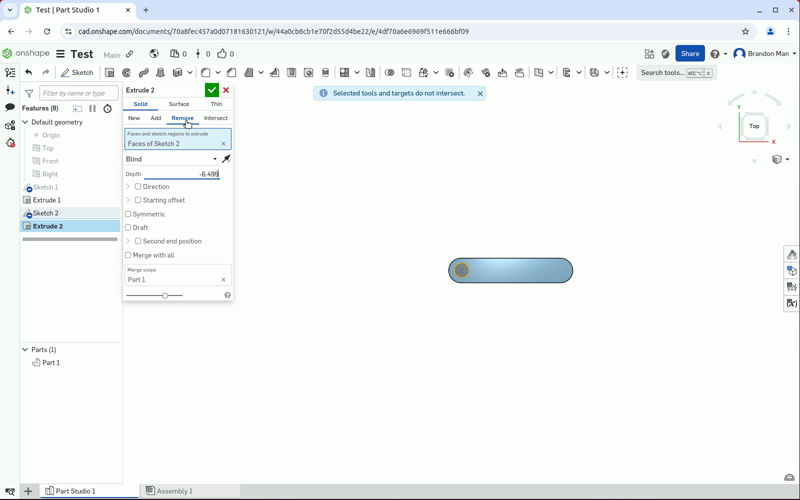
key(tab, 6)
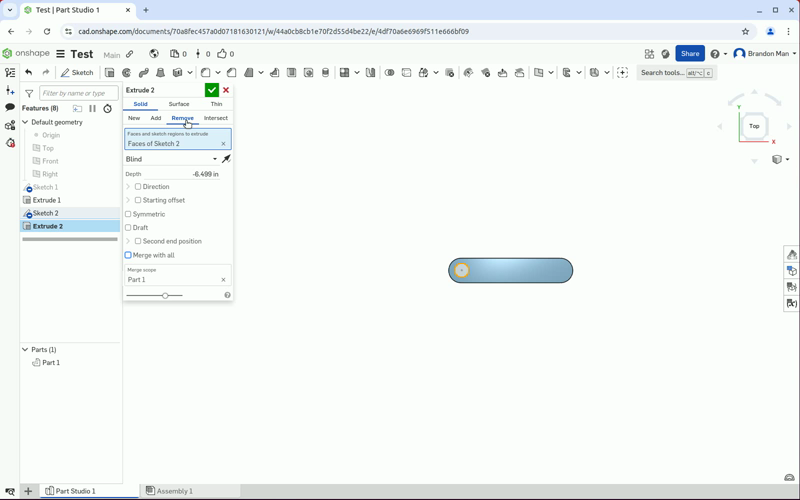
key(space)
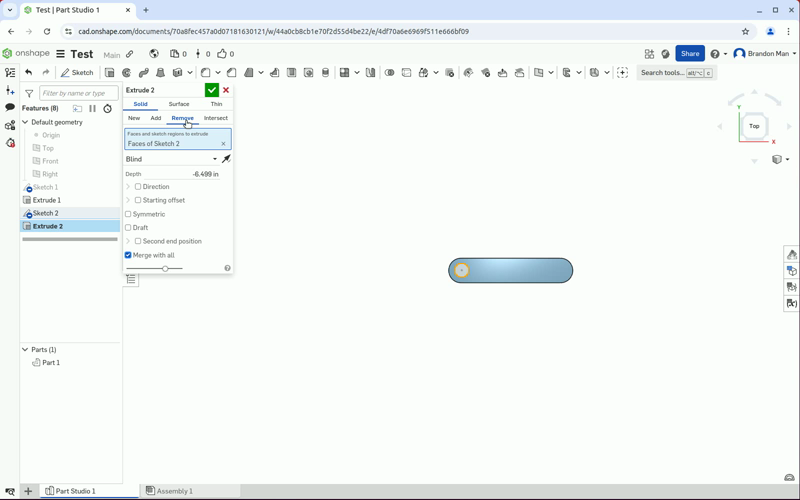
key(enter)
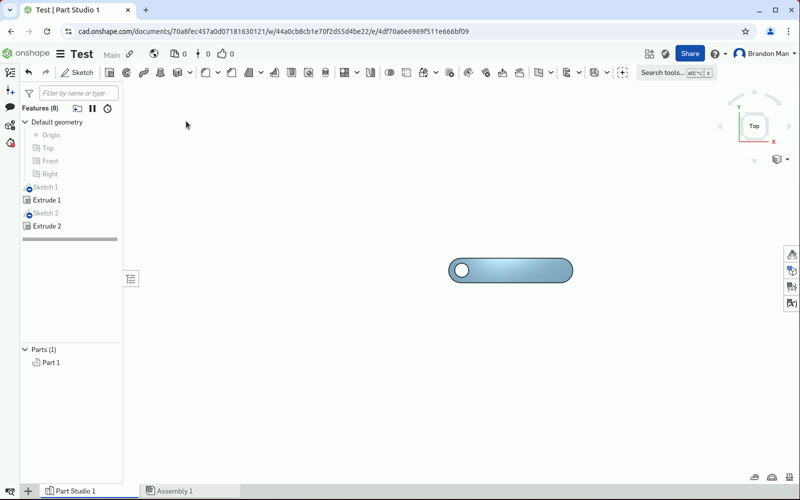
key(shift+h)
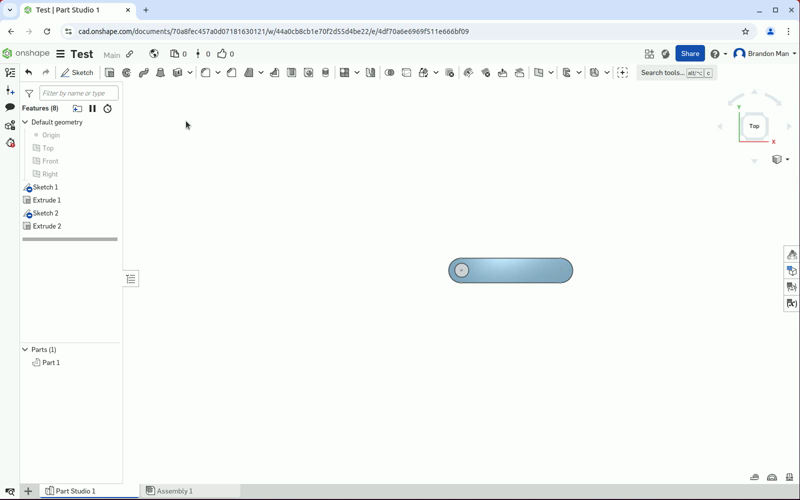
key(shift+h)
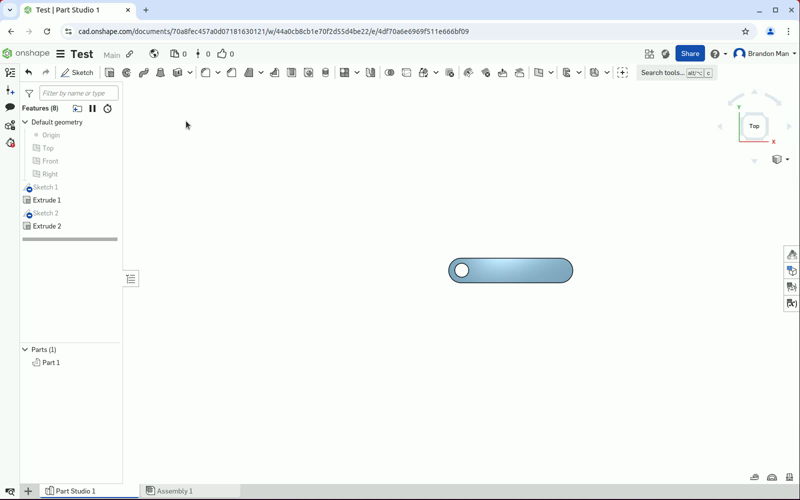
mouse_move(73, 189)
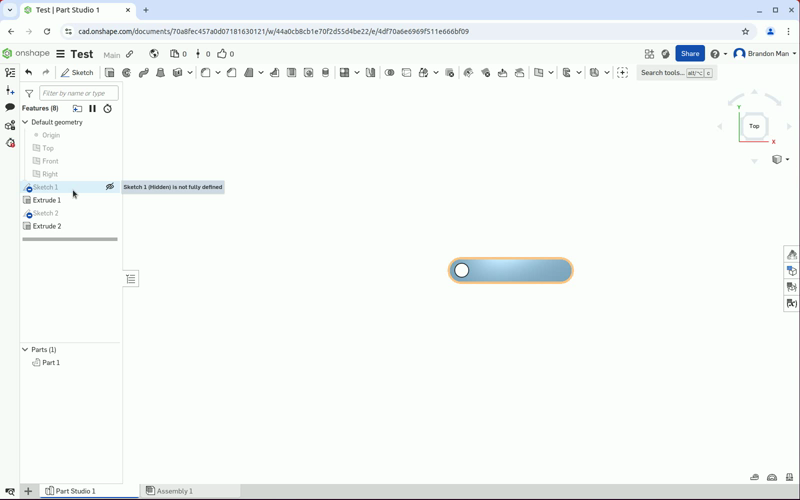
click(73, 189)
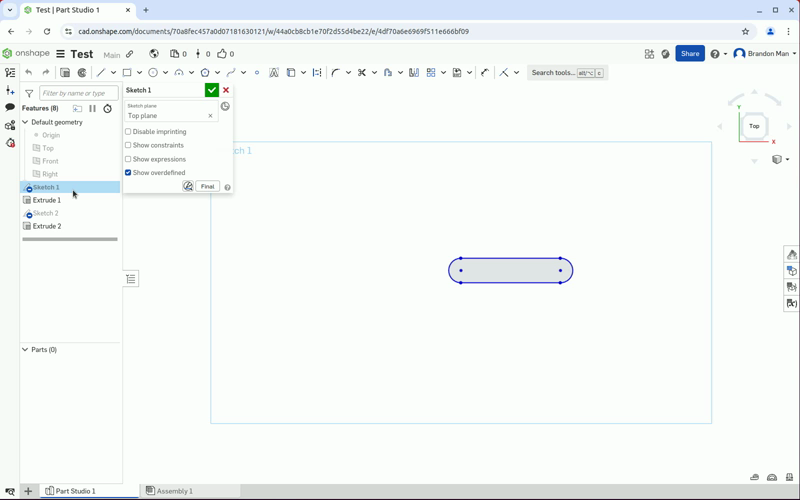
mouse_move(229, 92)
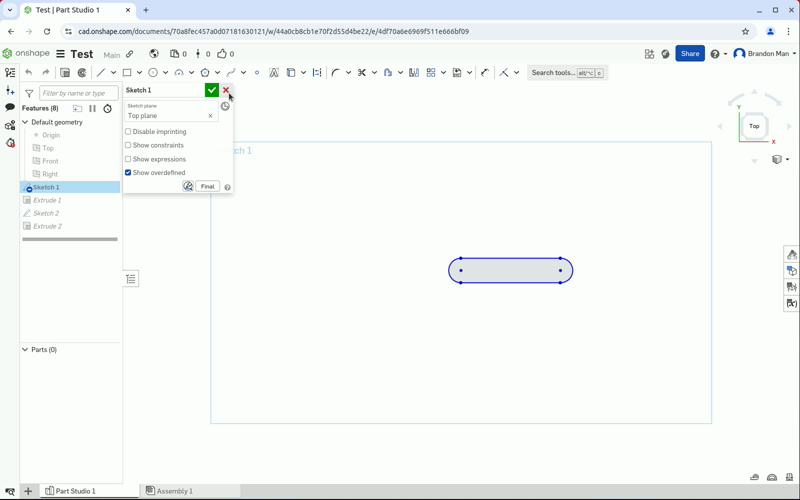
click(229, 92)
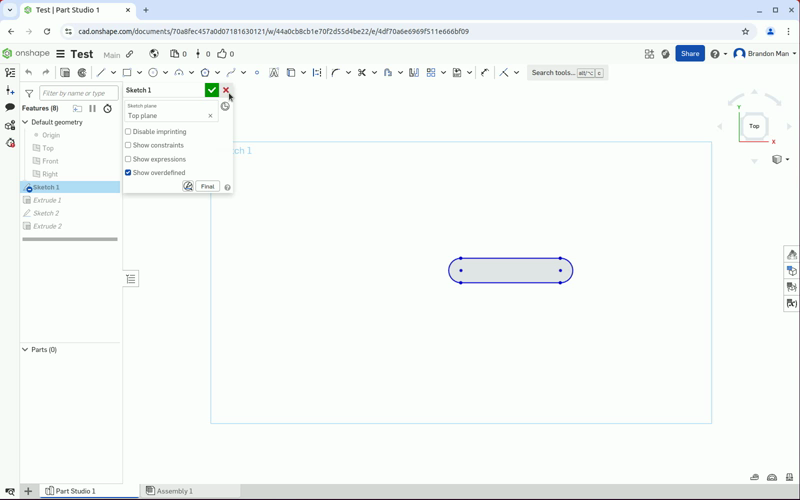
key(shift+s)
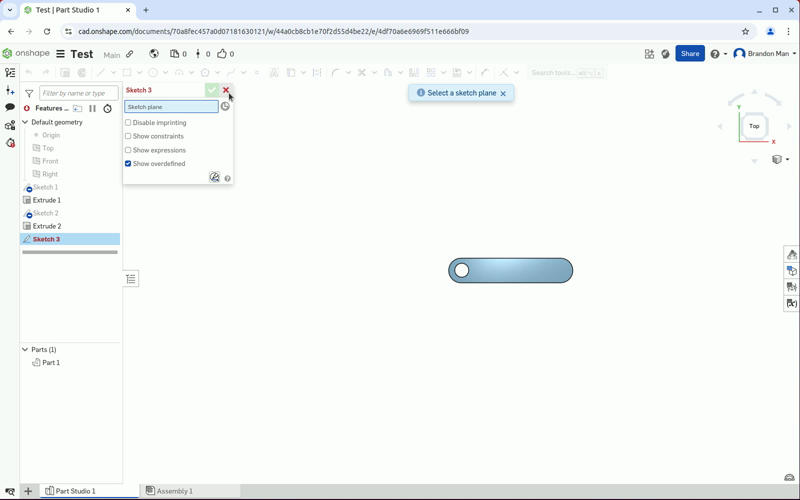
mouse_move(73, 150)
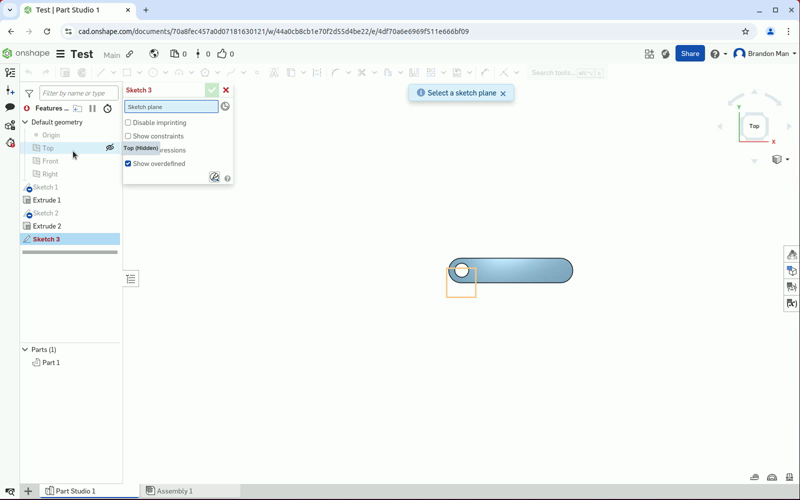
click(73, 150)
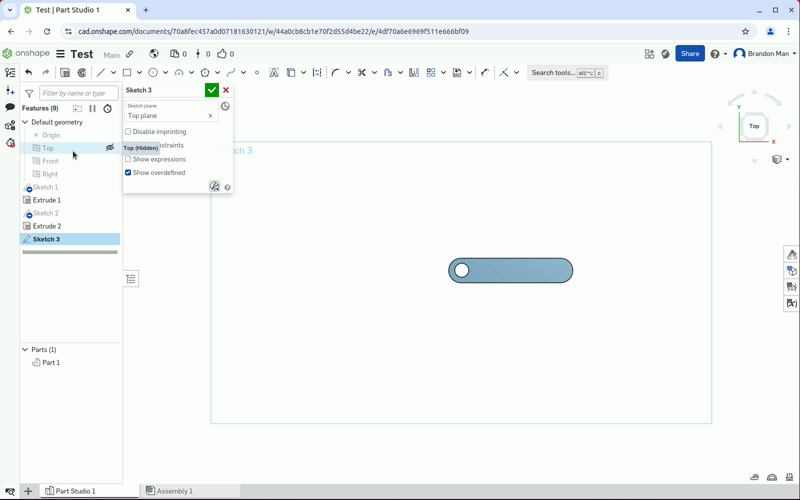
mouse_move(73, 352)
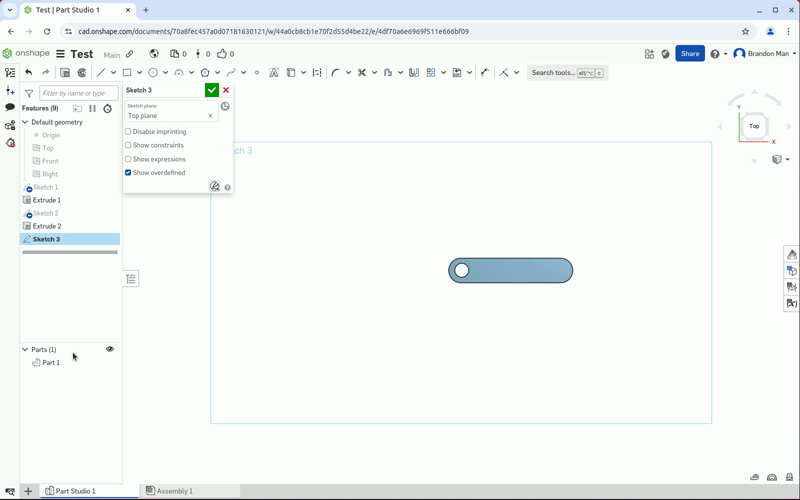
key(y)
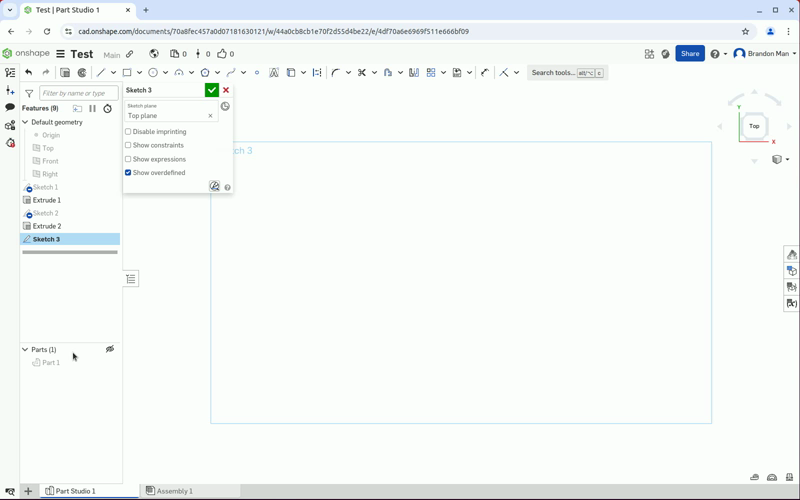
key(c)
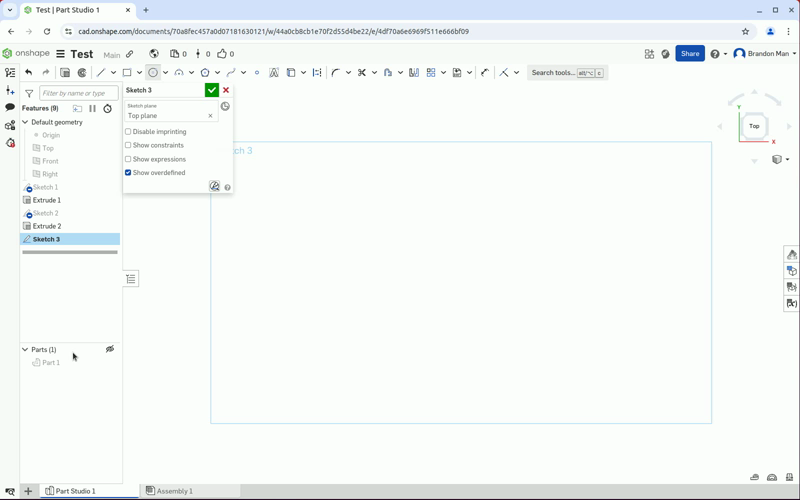
key_down(shift)
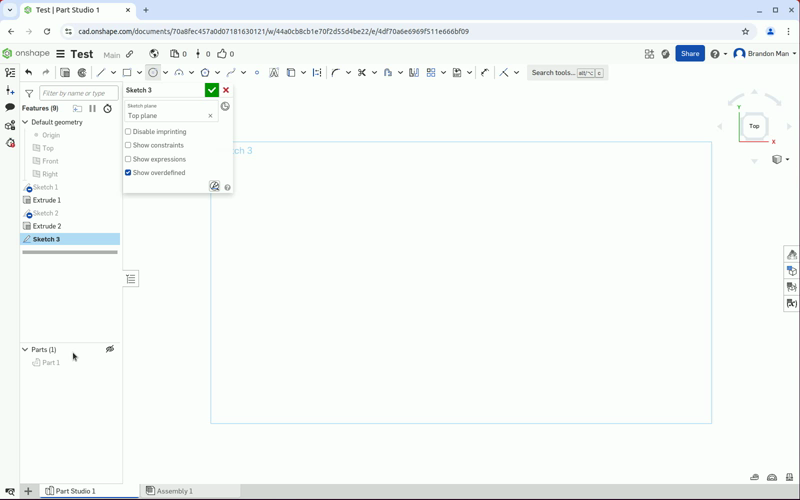
mouse_move(561, 270)
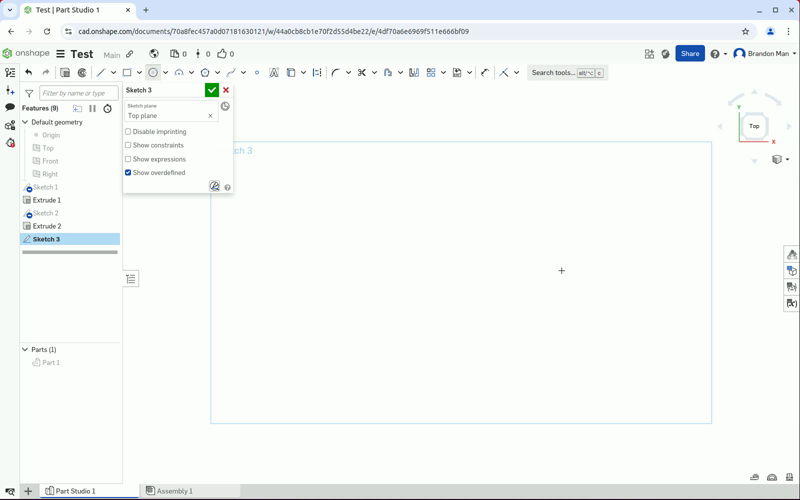
click(561, 270)
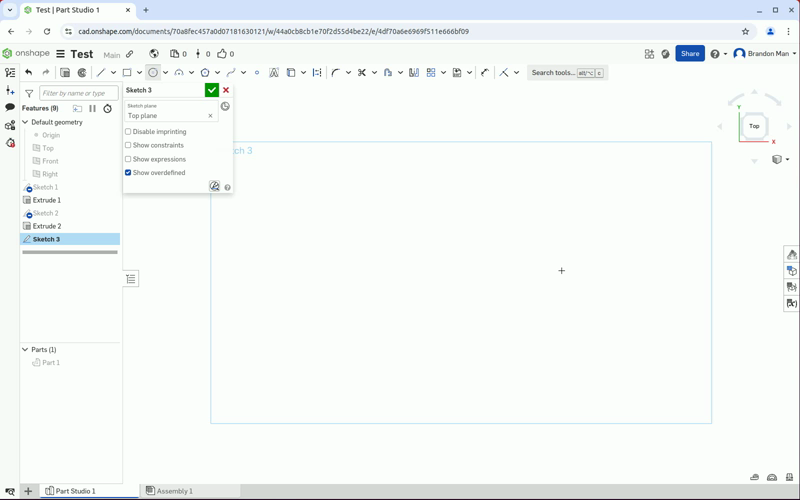
key_up(shift)
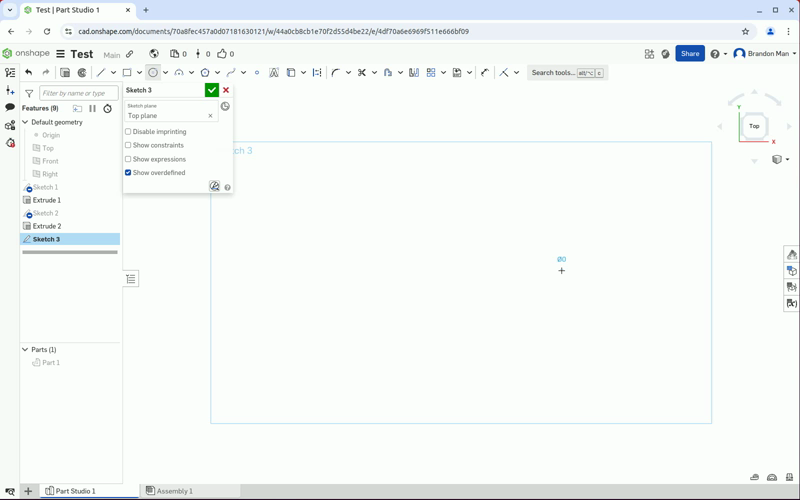
mouse_move(568, 270)
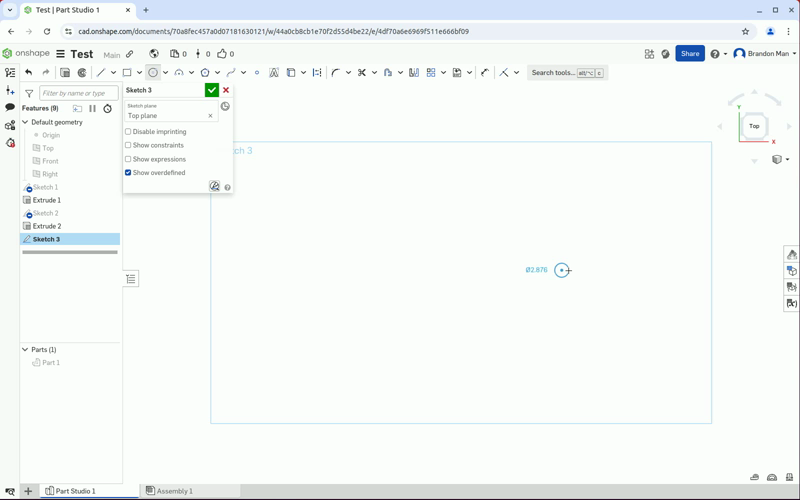
click(568, 270)
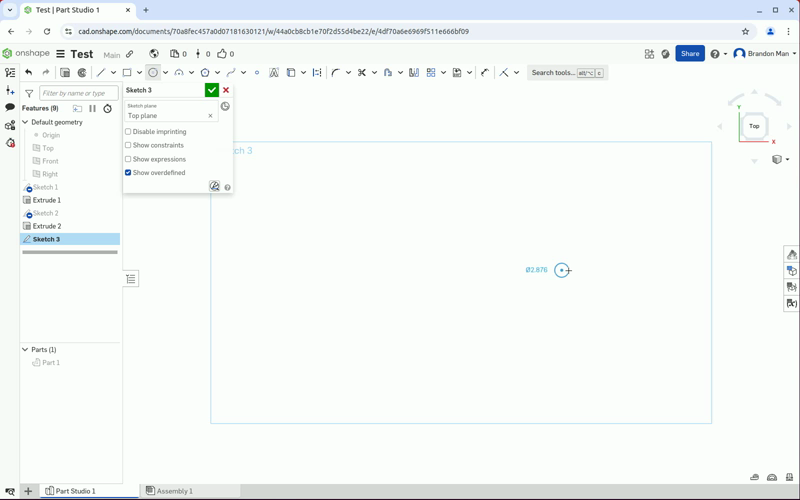
key(esc)
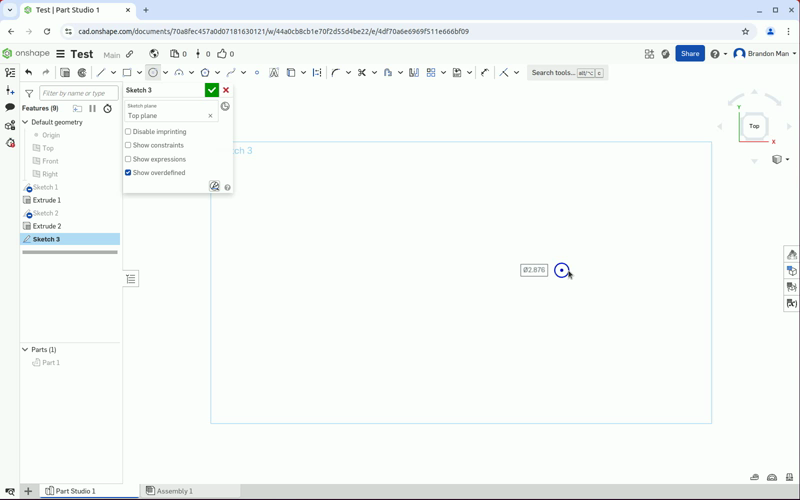
mouse_move(557, 269)
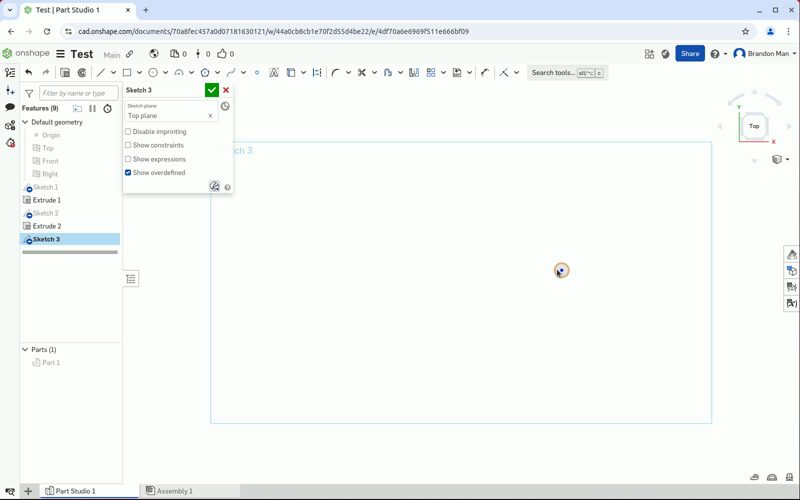
scroll(6)
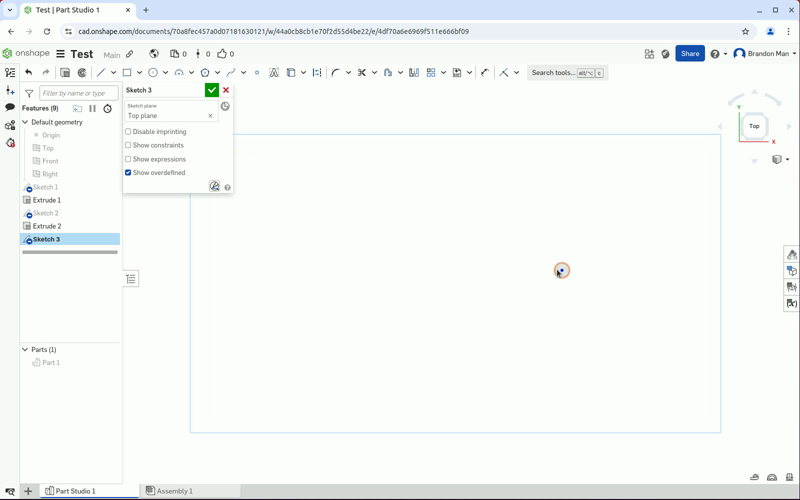
scroll(6)
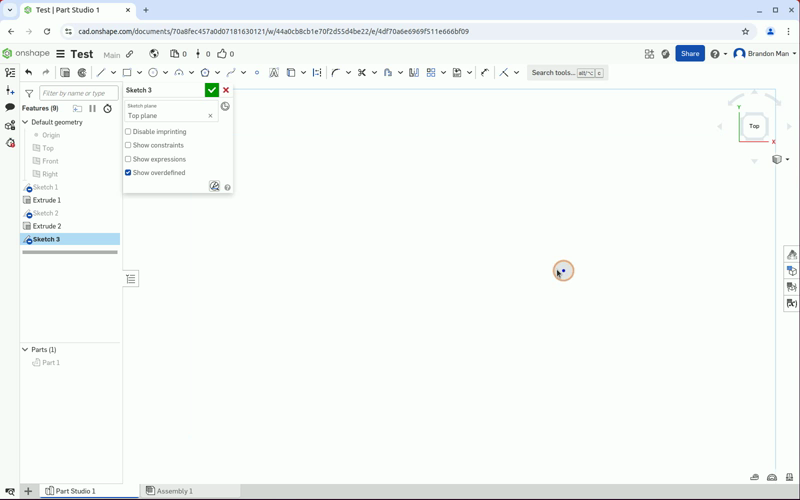
scroll(6)
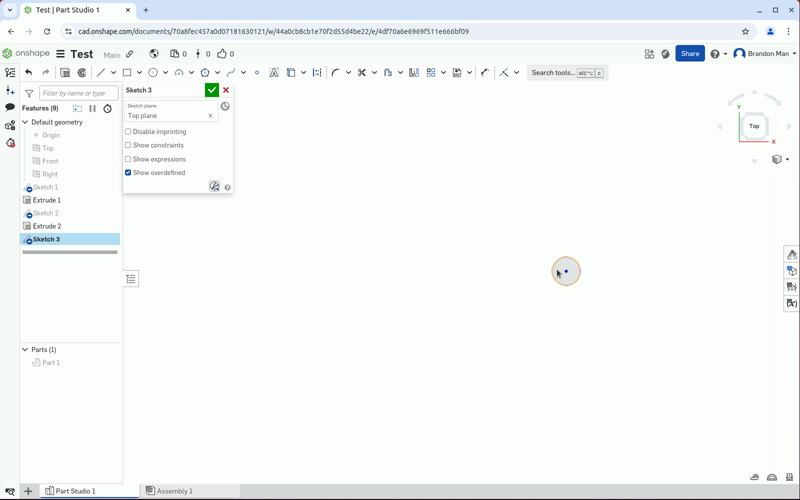
scroll(6)
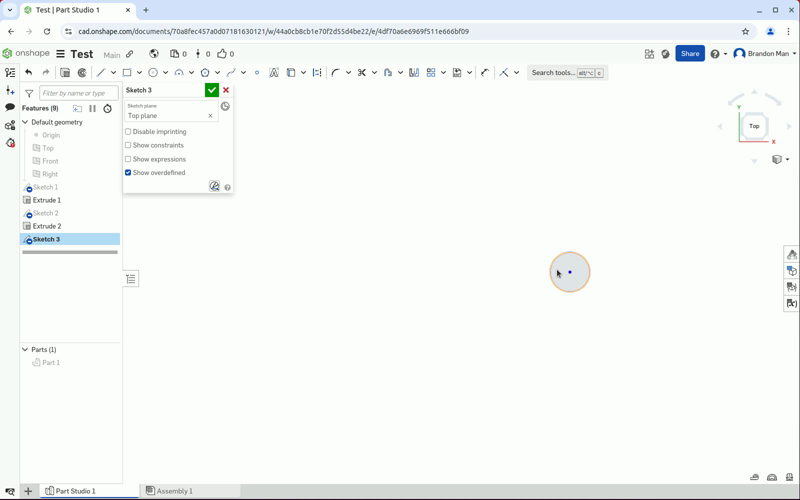
scroll(6)
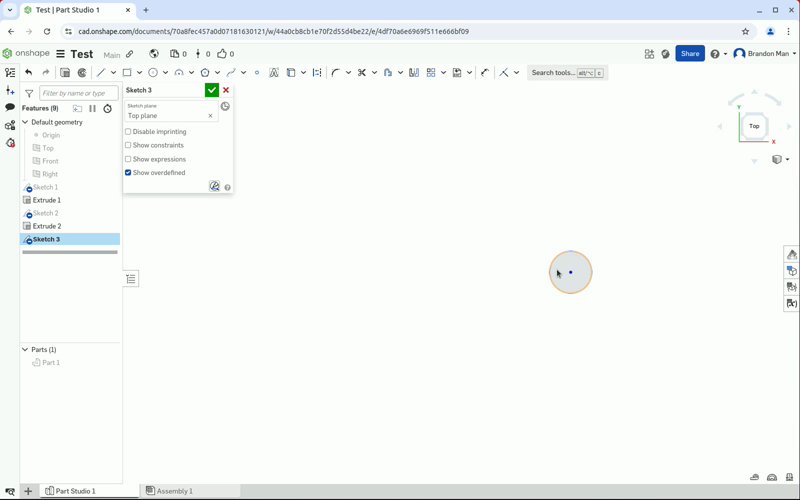
scroll(6)
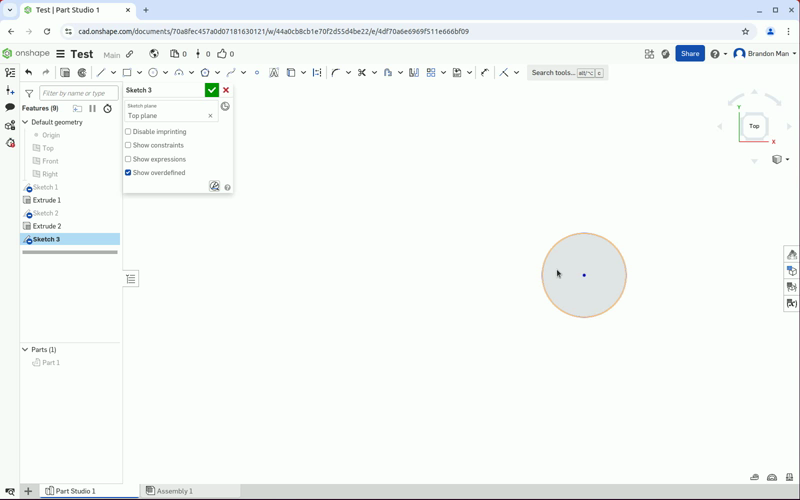
scroll(6)
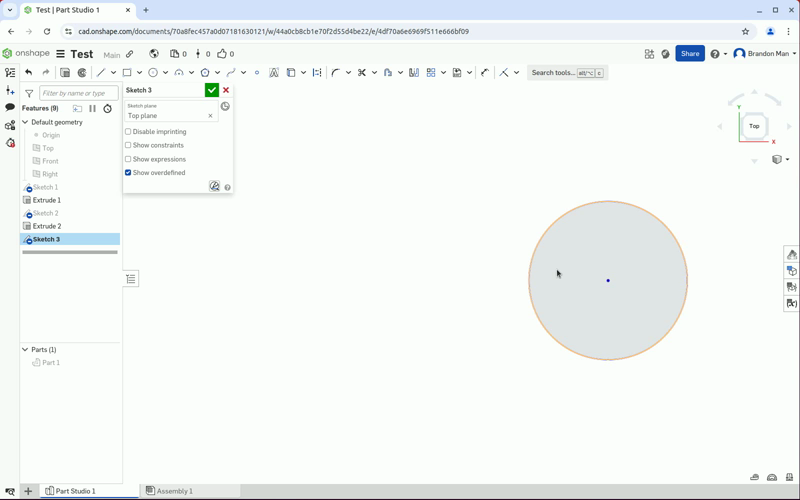
click(557, 269)
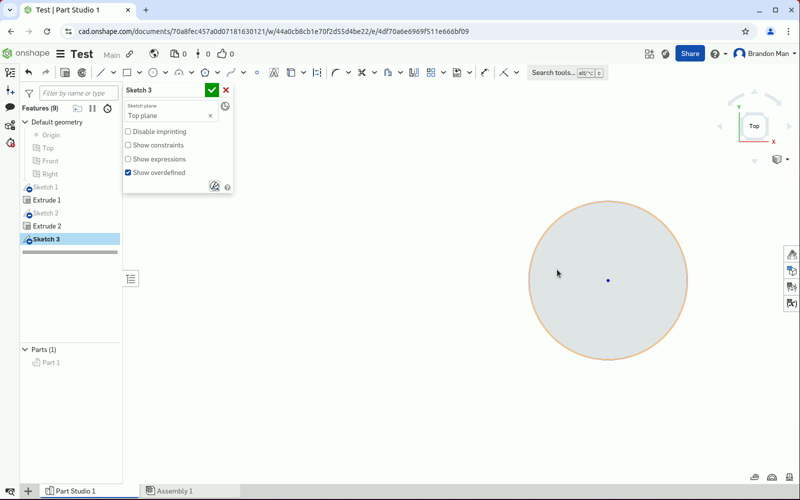
scroll(-6)
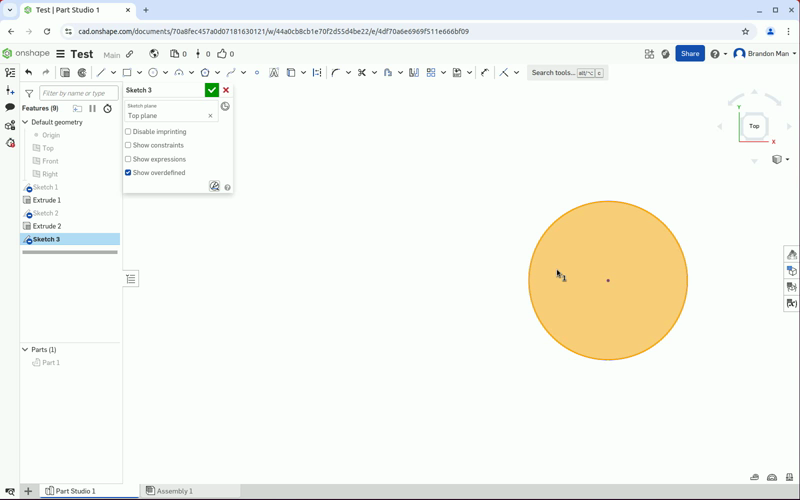
scroll(-6)
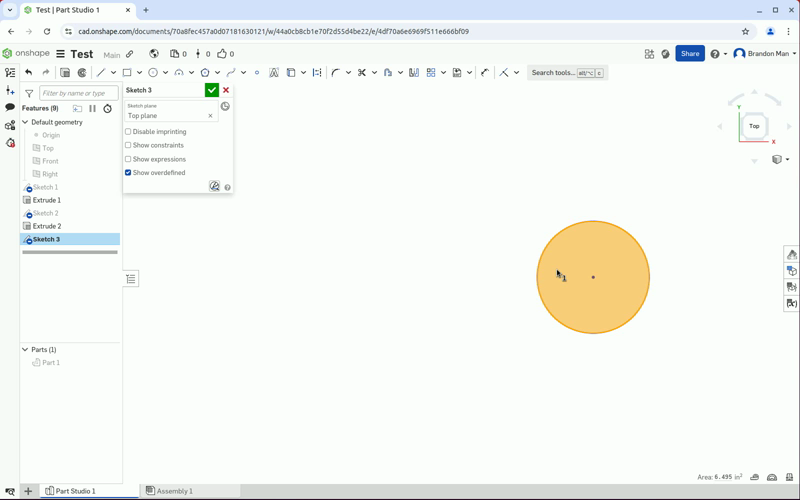
scroll(-6)
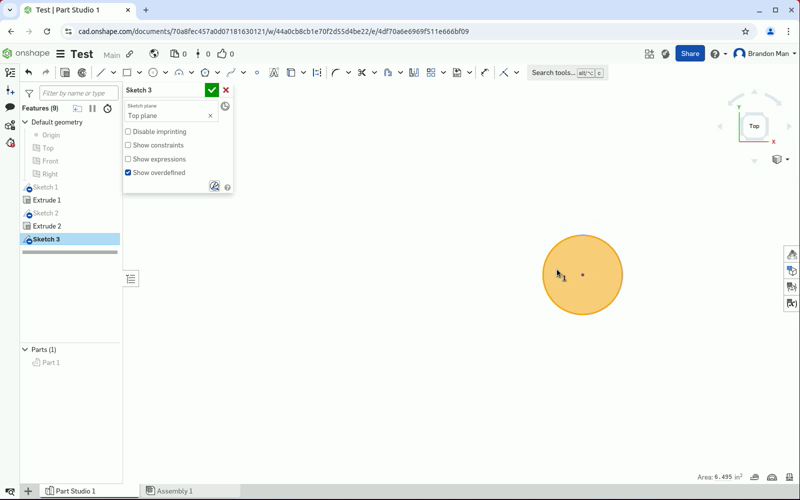
scroll(-6)
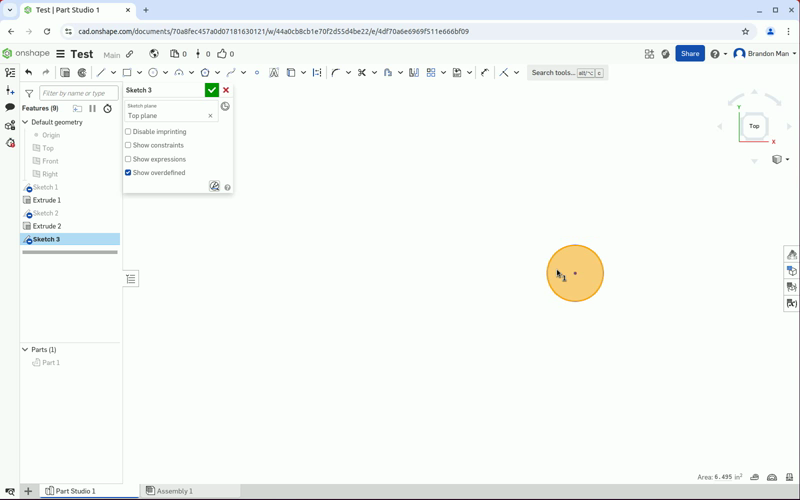
scroll(-6)
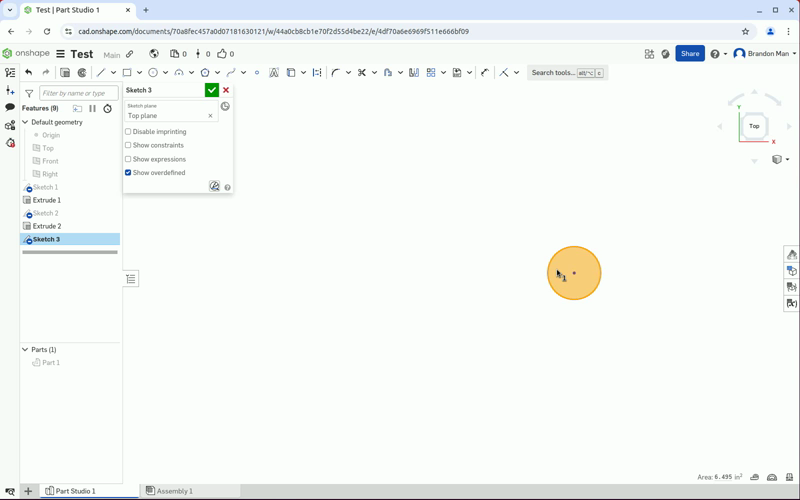
scroll(-6)
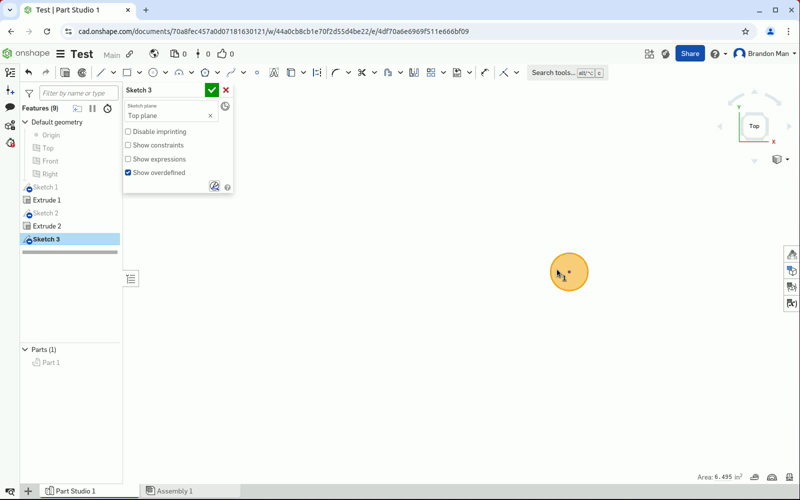
scroll(-6)
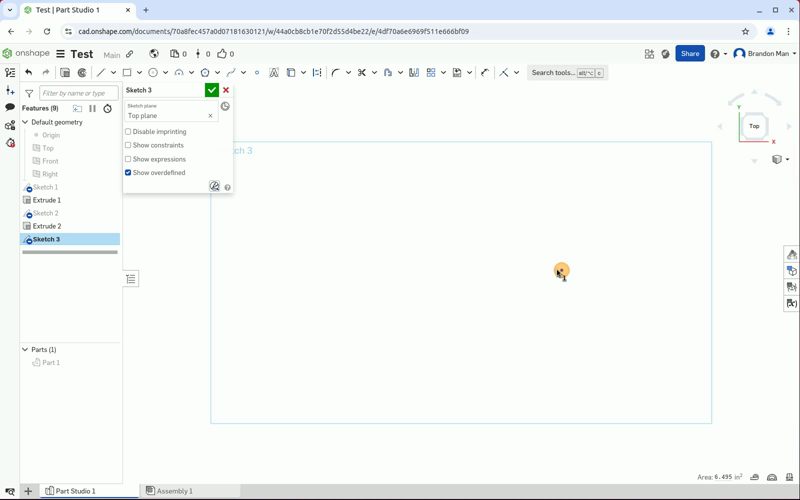
mouse_move(73, 352)
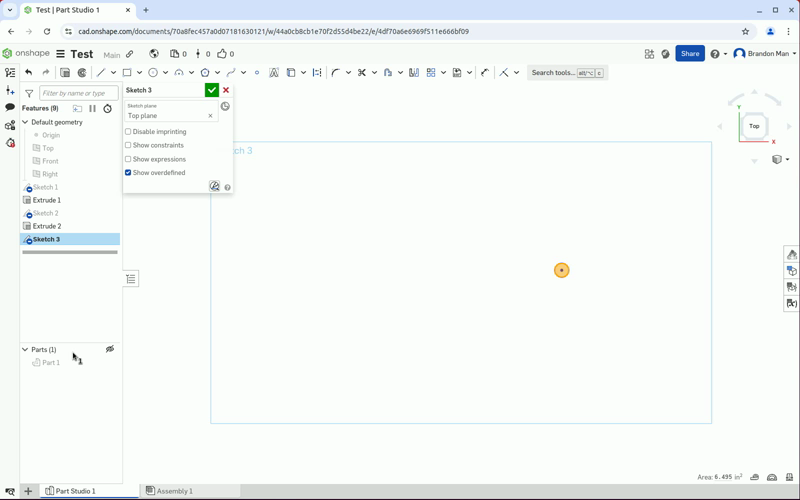
key(shift+y)
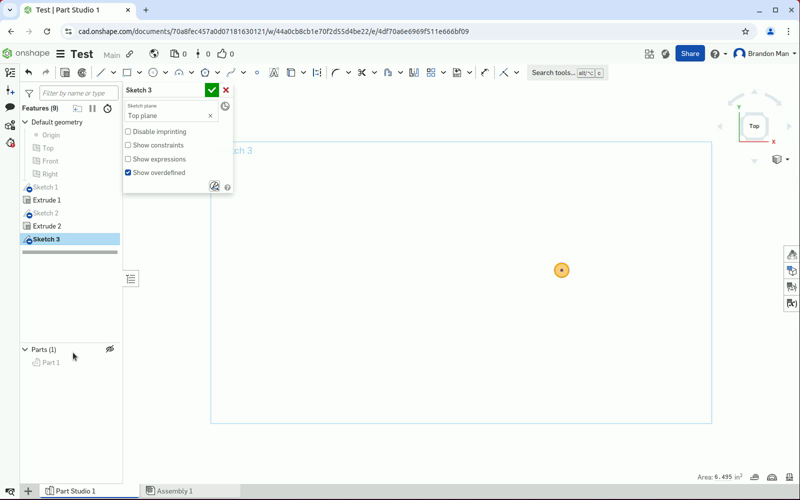
key(shift+e)
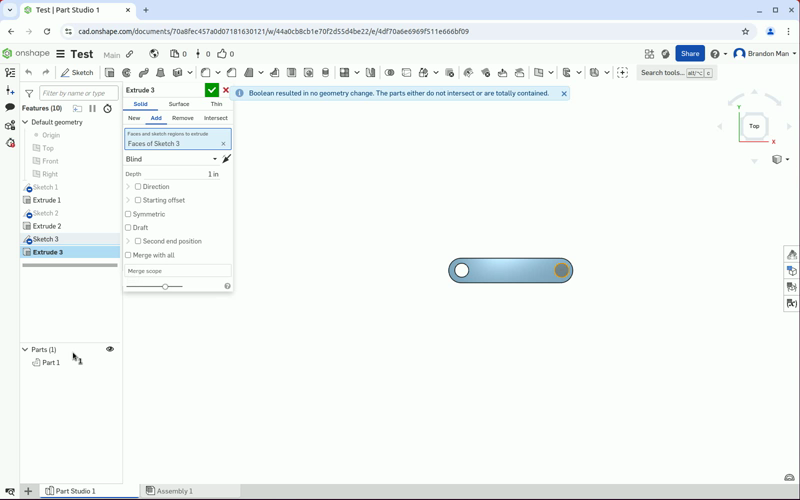
mouse_move(143, 106)
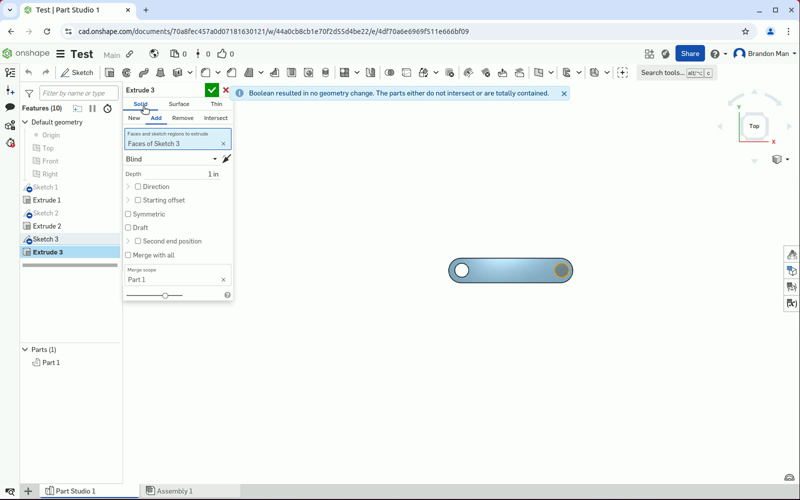
click(143, 106)
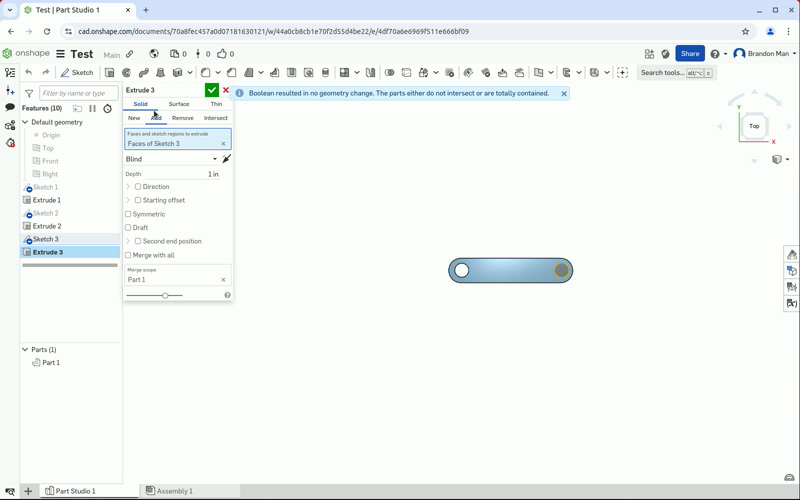
mouse_move(186, 120)
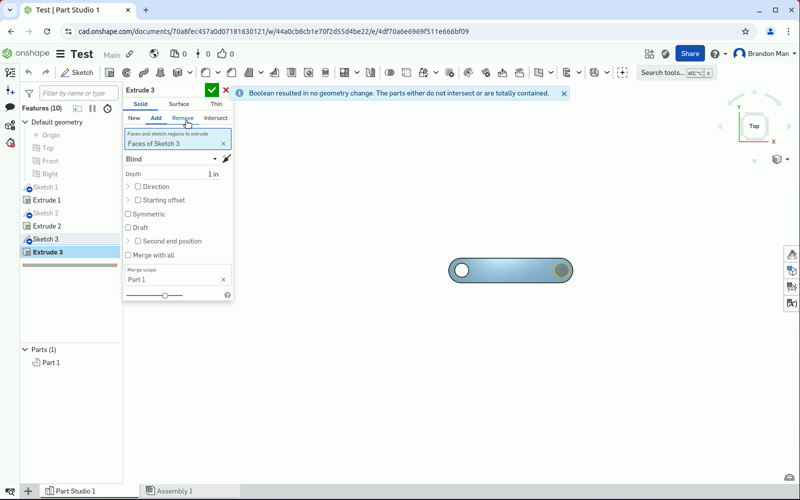
click(186, 120)
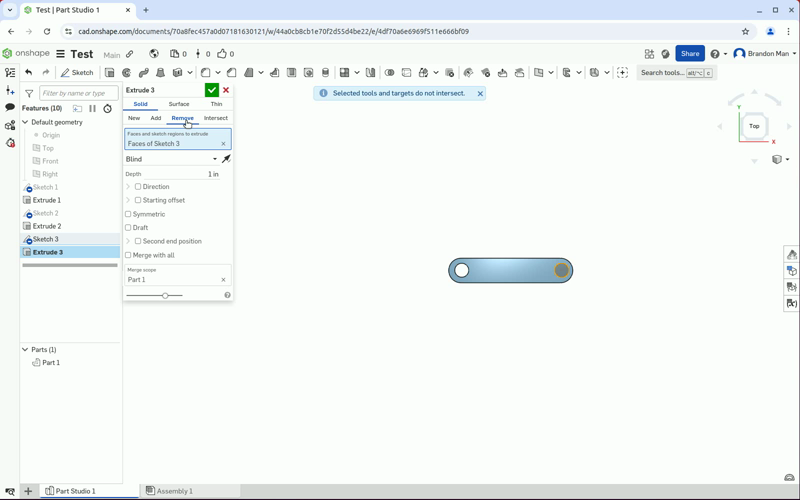
key(tab, 4)
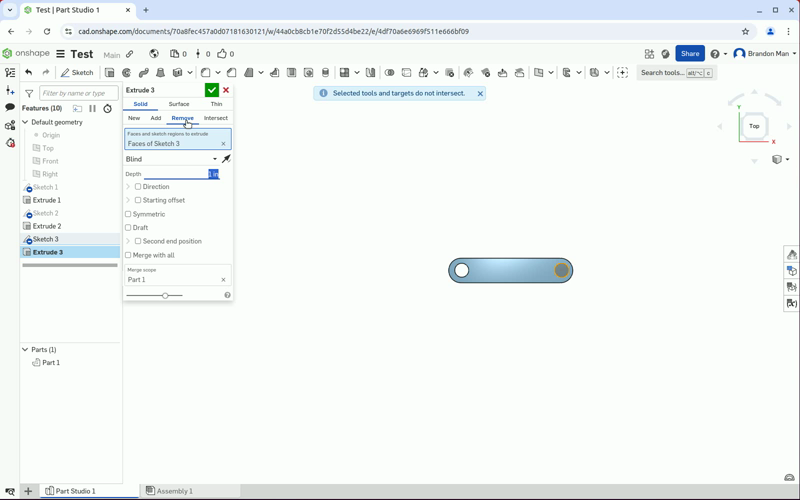
text(-6.499)
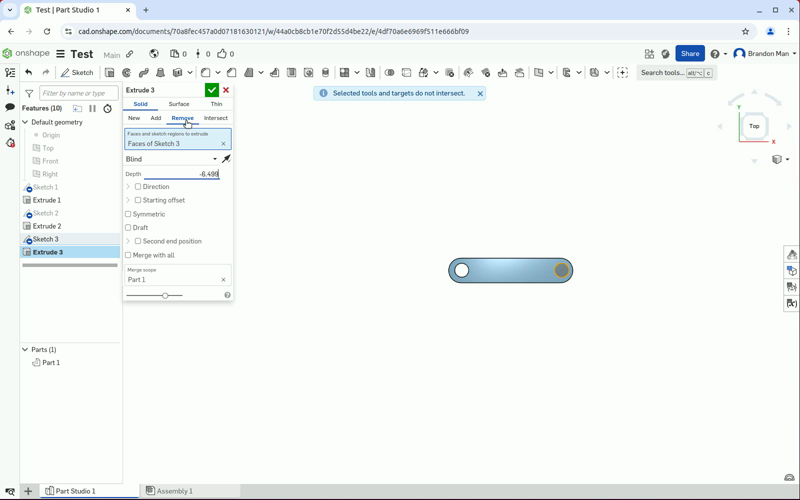
key(tab, 6)
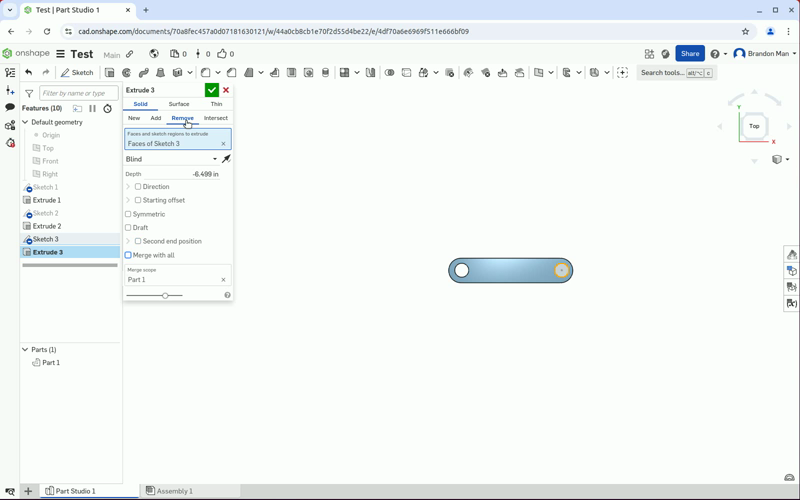
key(space)
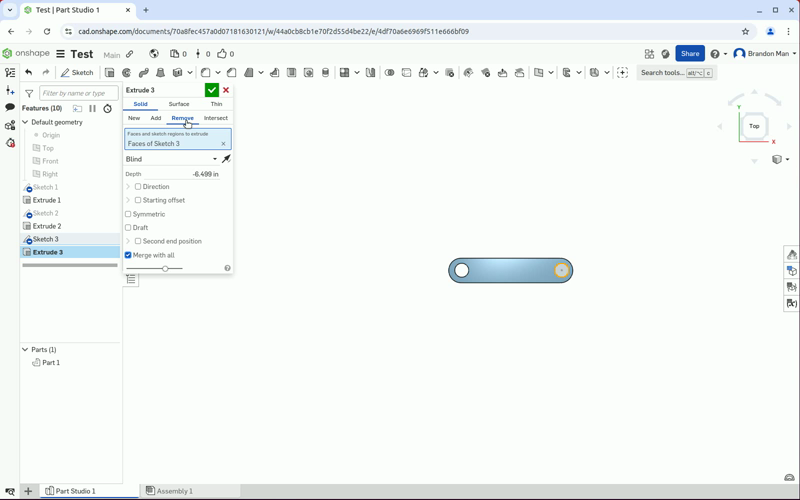
key(enter)
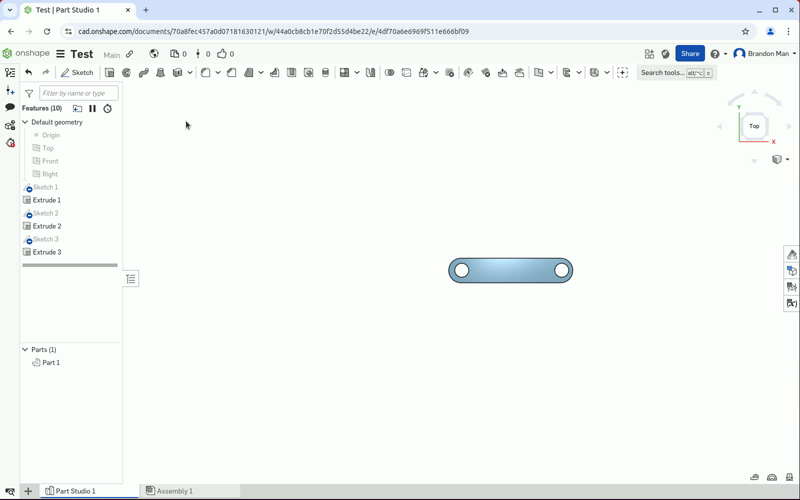
key(shift+h)
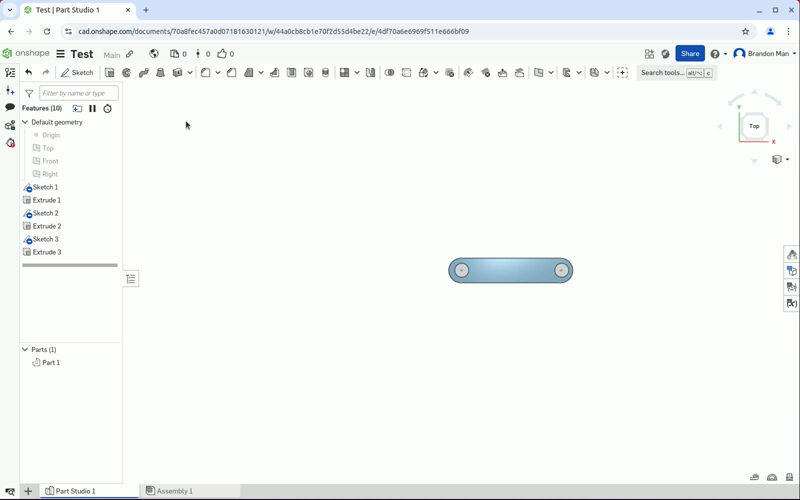
key(shift+h)
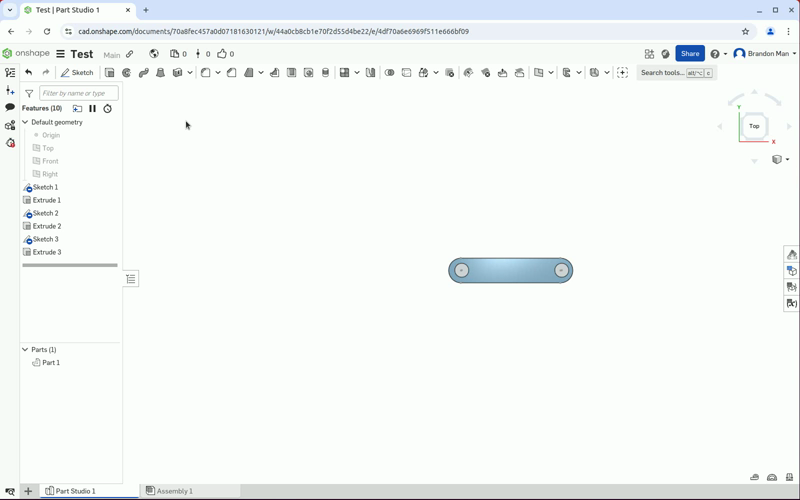
key(shift+7)
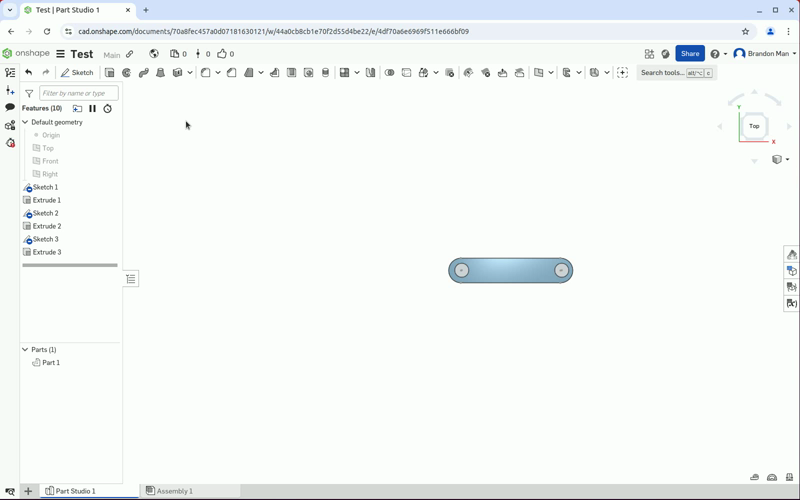
key(up, 3)
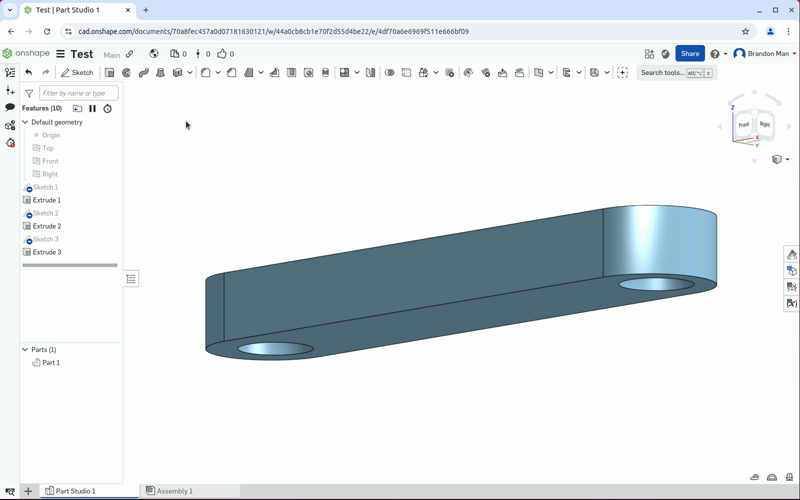
key(left, 3)
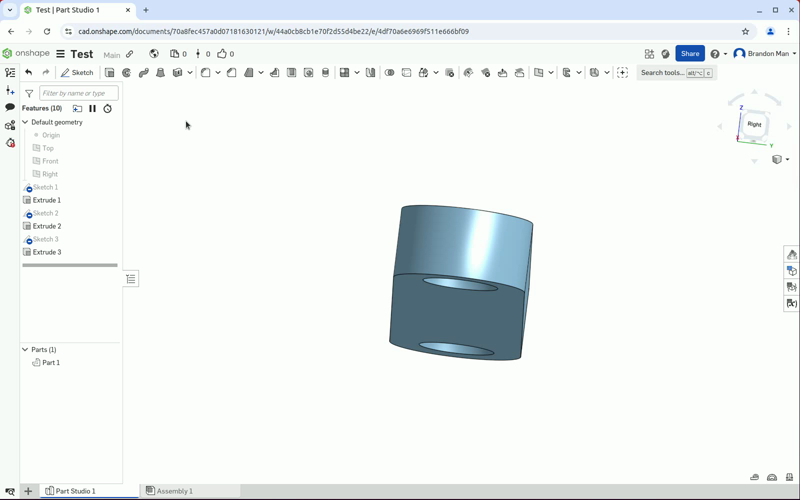
key(right, 3)
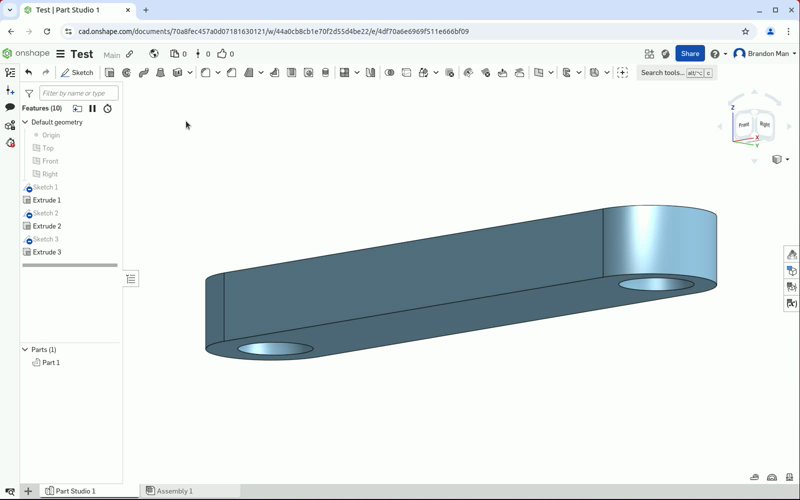
key(down, 3)
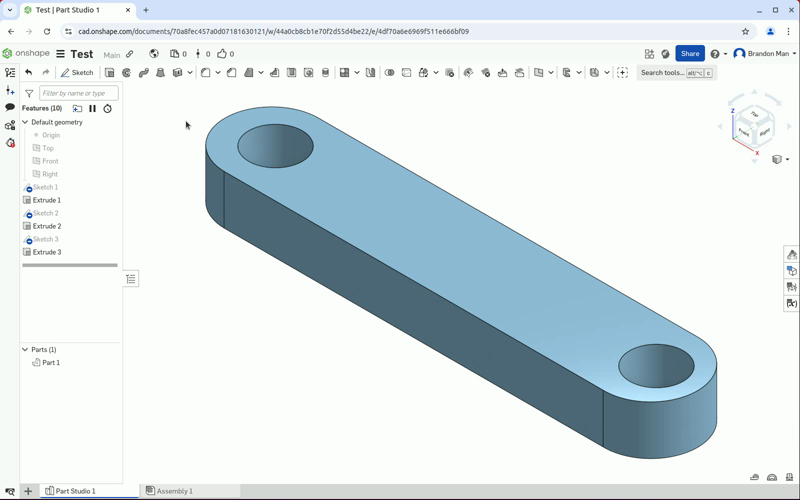
mouse_move(73, 189)
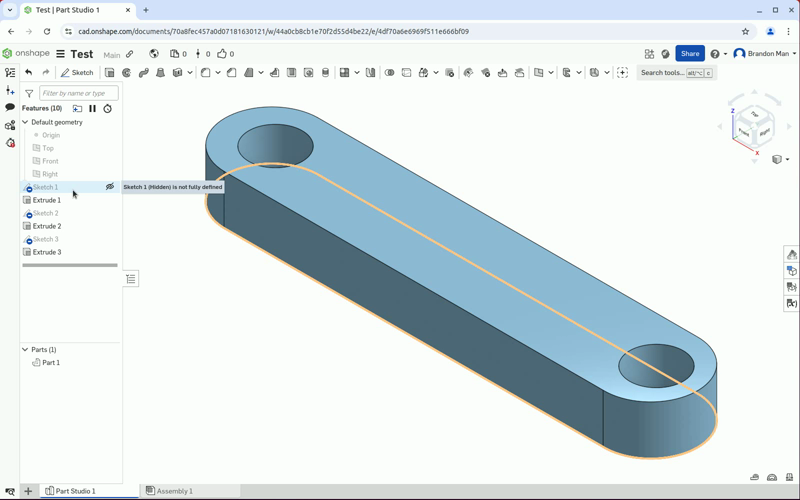
click(73, 189)